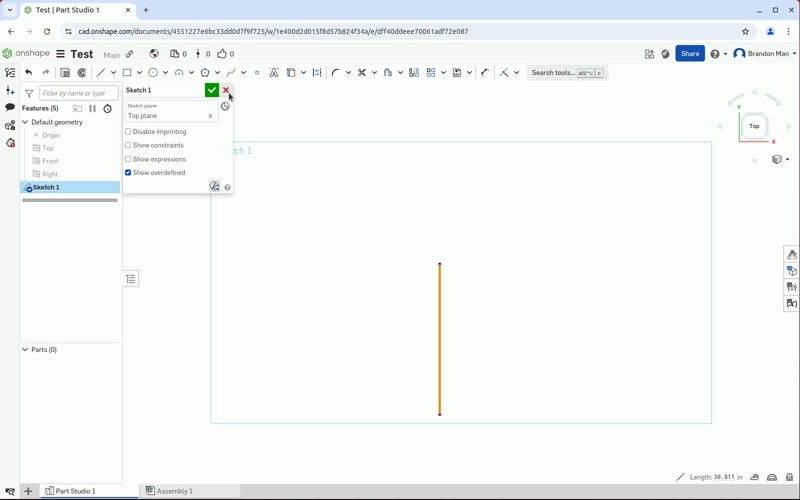
key(shift+h)
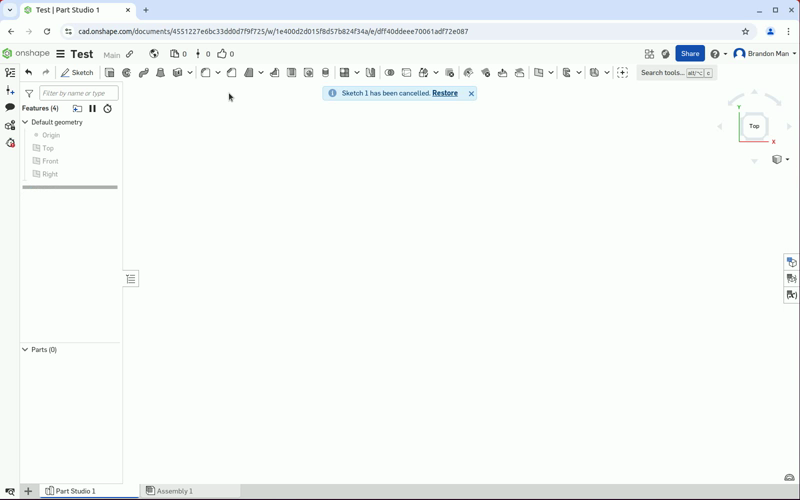
mouse_move(73, 352)
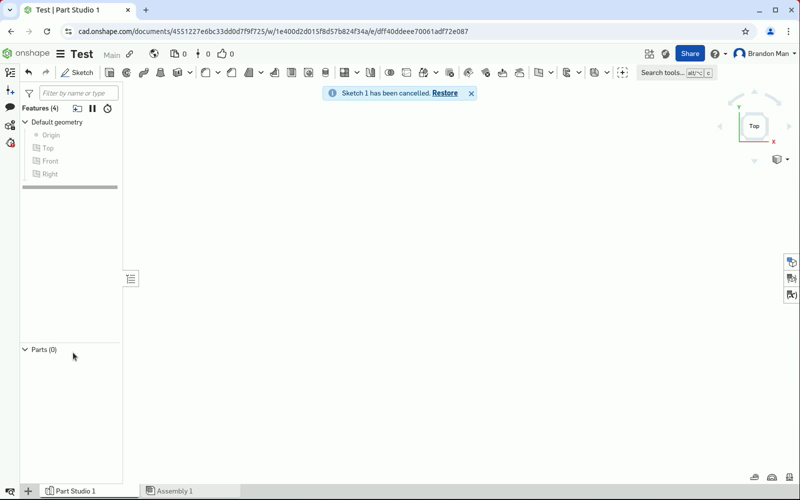
key(y)
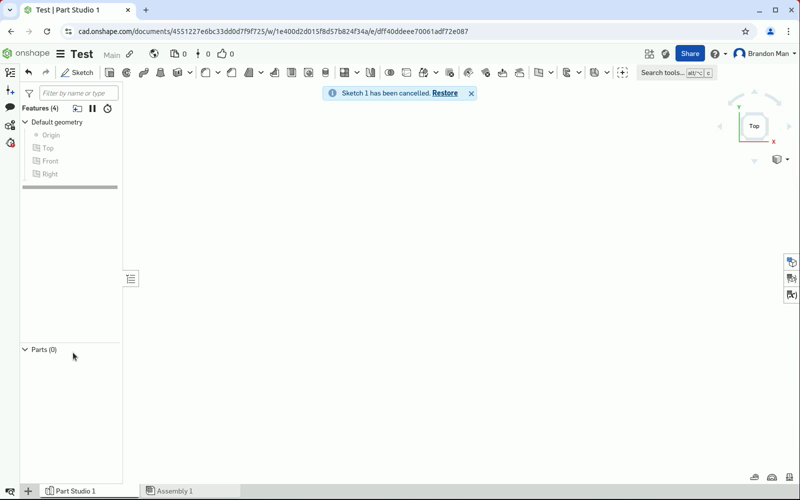
key(shift+p)
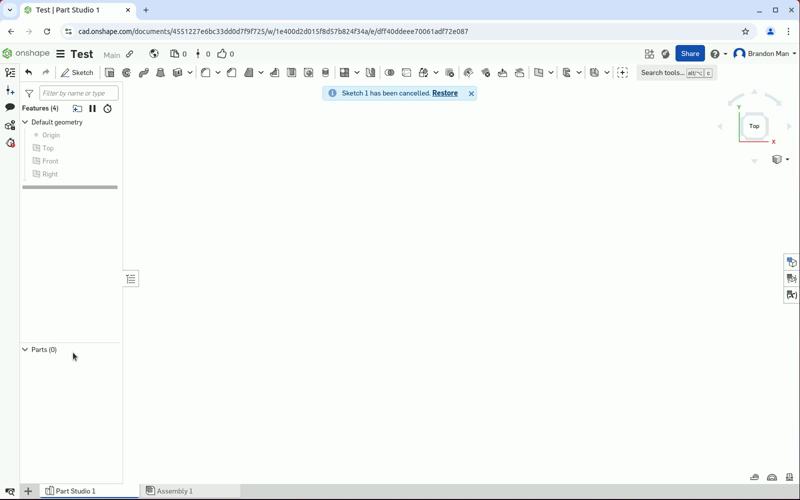
key(space)
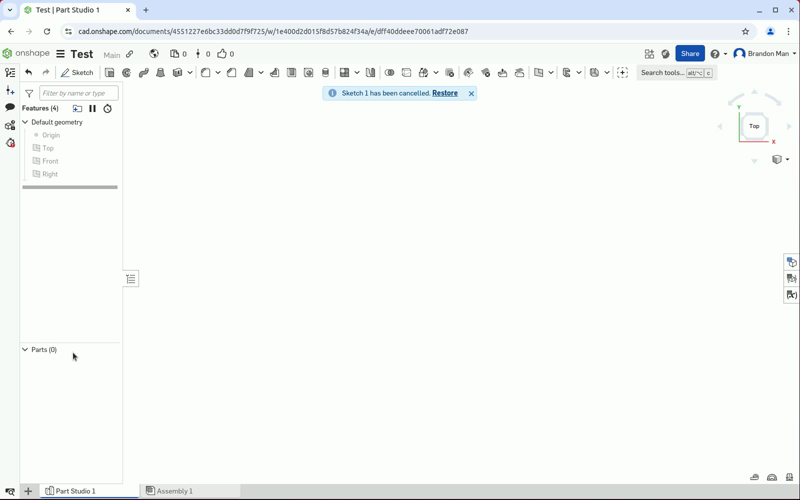
key_down(shift)
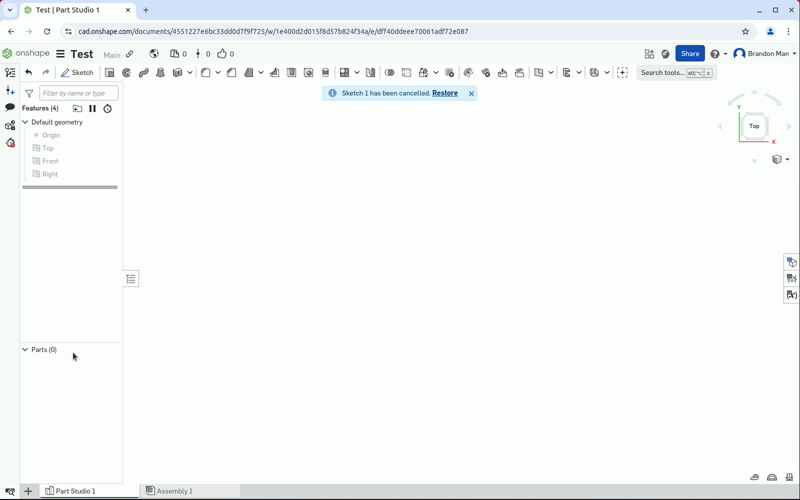
key(up)
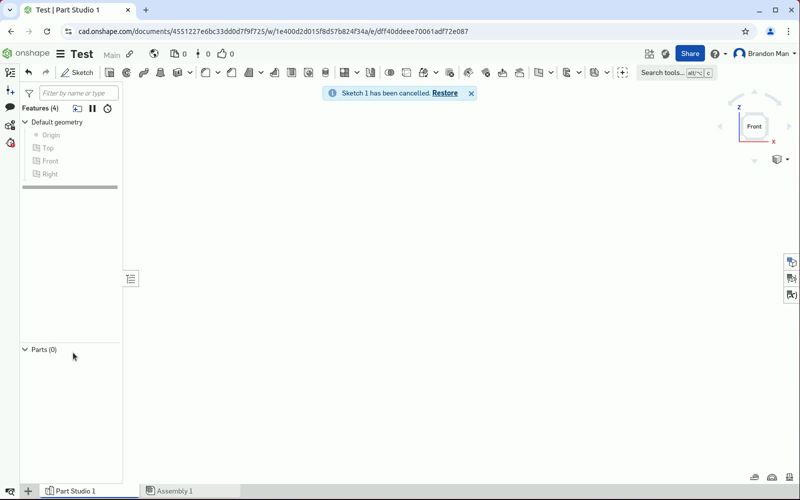
key_up(shift)
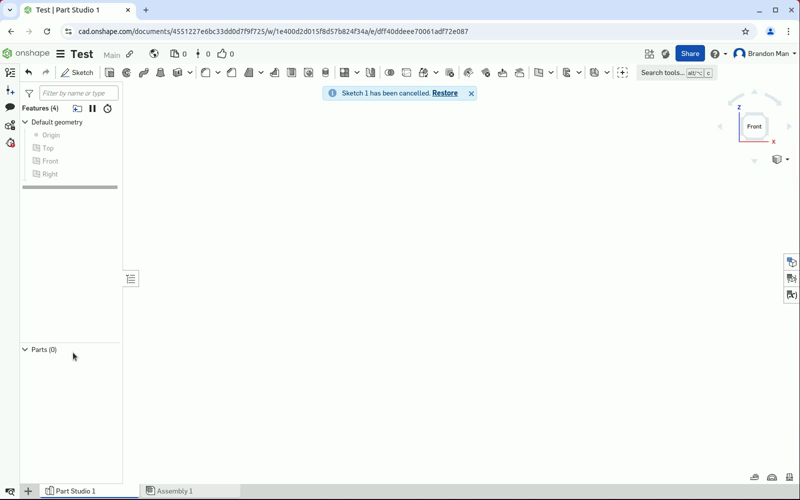
key(space)
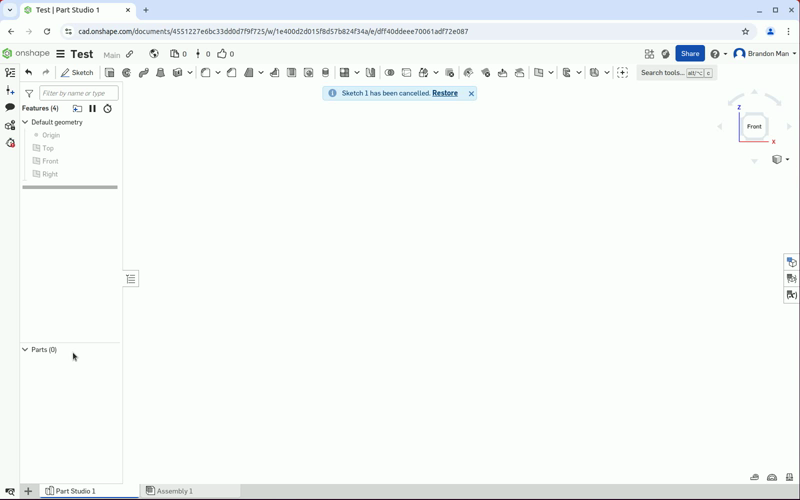
key_down(shift)
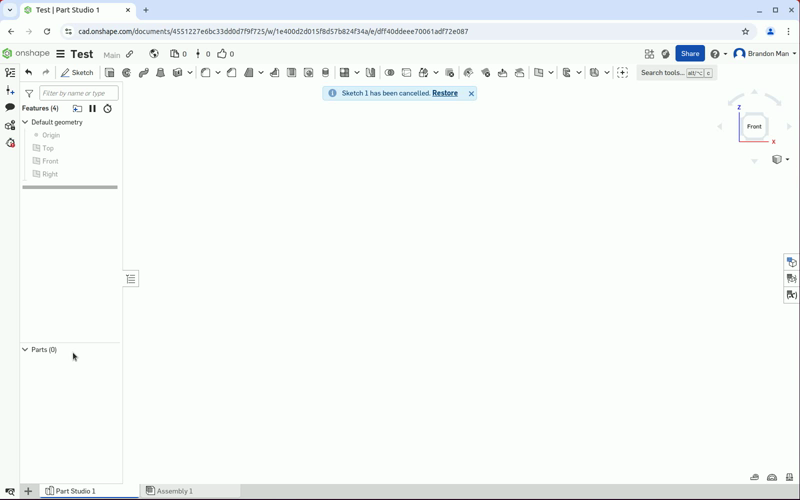
key(left)
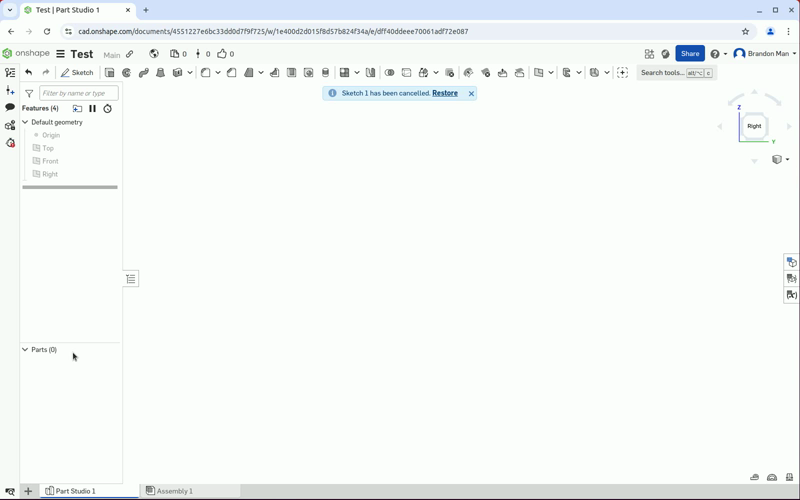
key_up(shift)
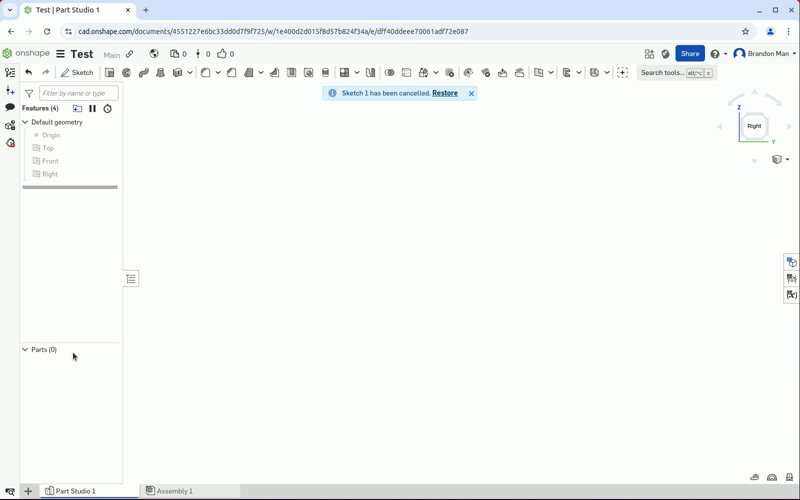
mouse_move(73, 352)
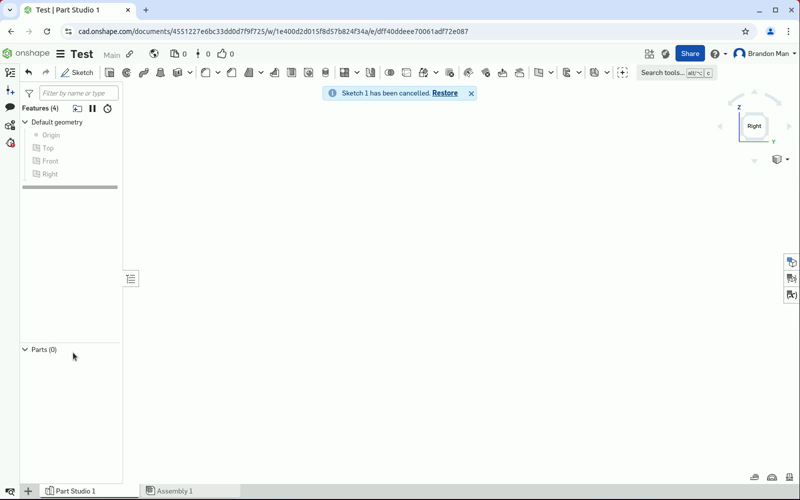
key(shift+y)
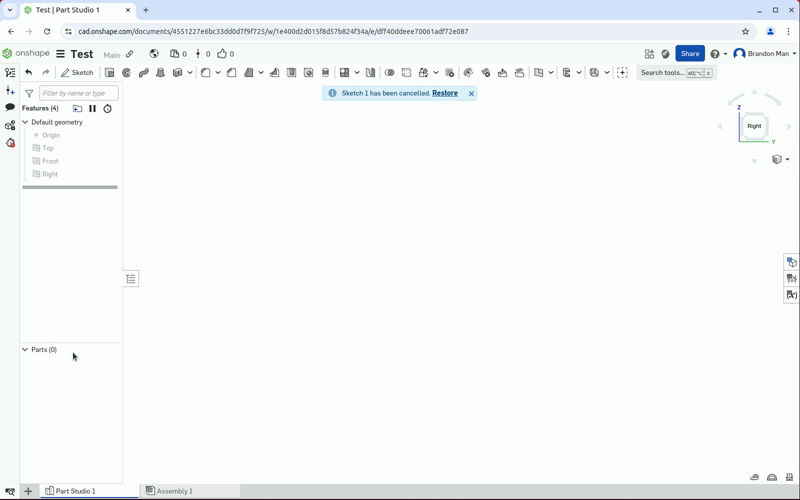
key(shift+s)
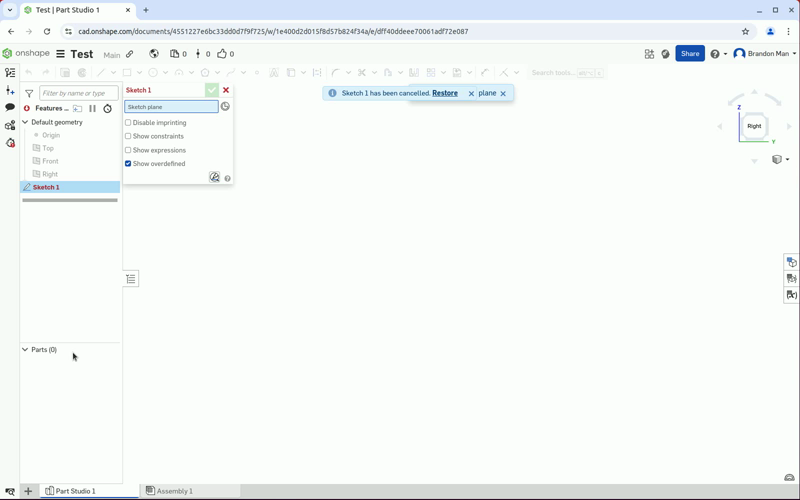
mouse_move(73, 176)
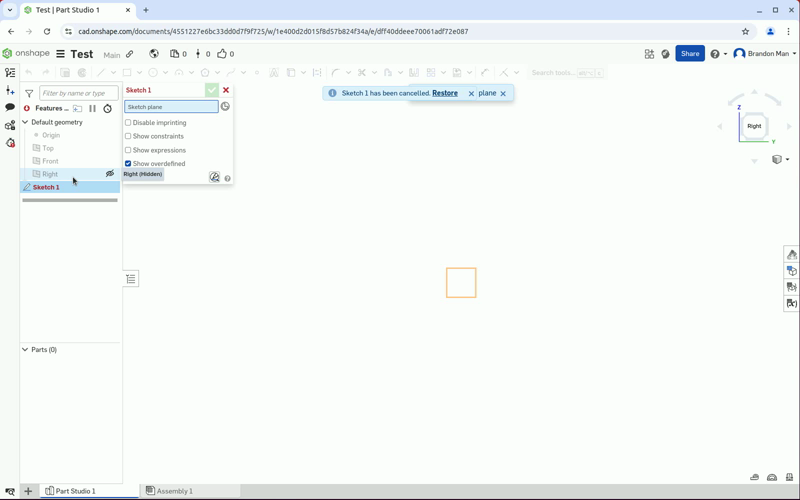
click(73, 176)
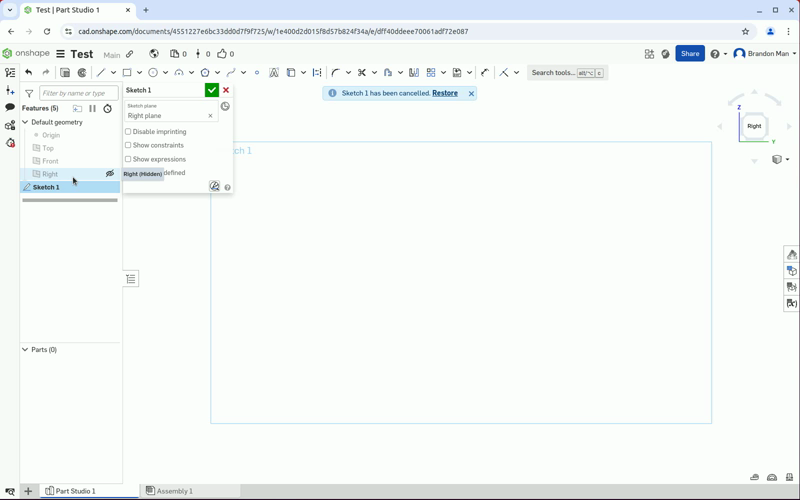
mouse_move(73, 352)
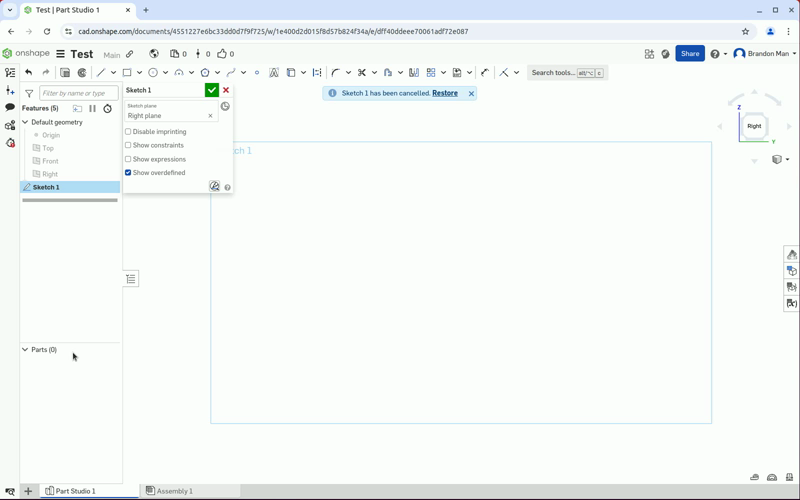
key(y)
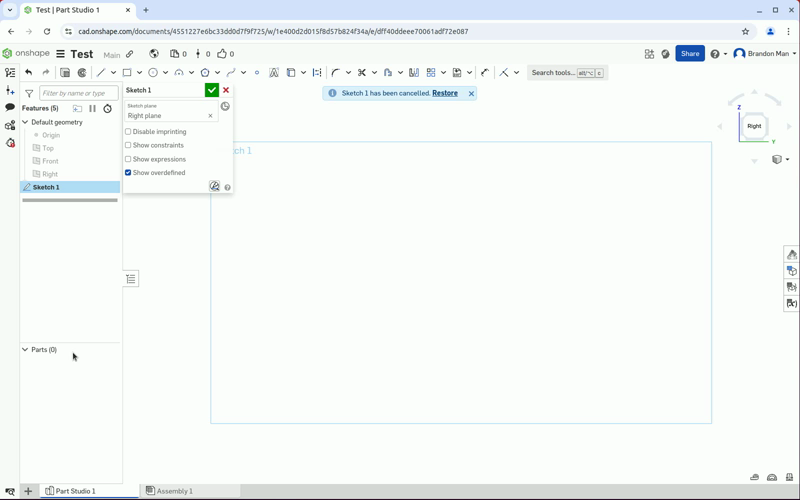
key(l)
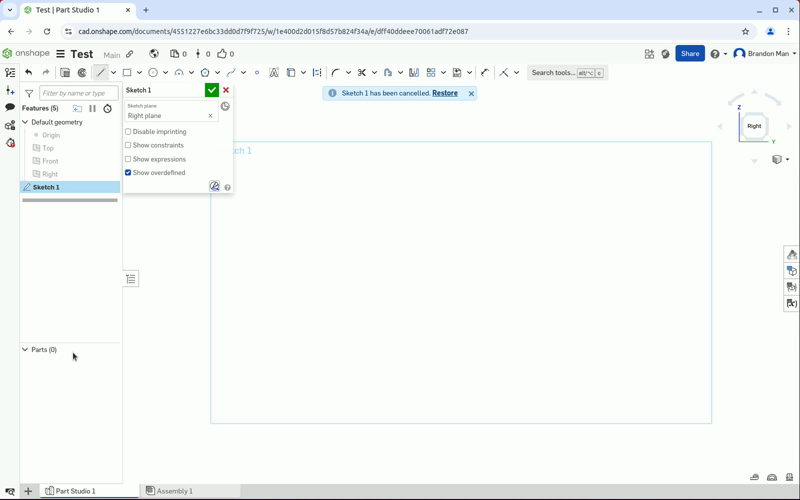
key_down(shift)
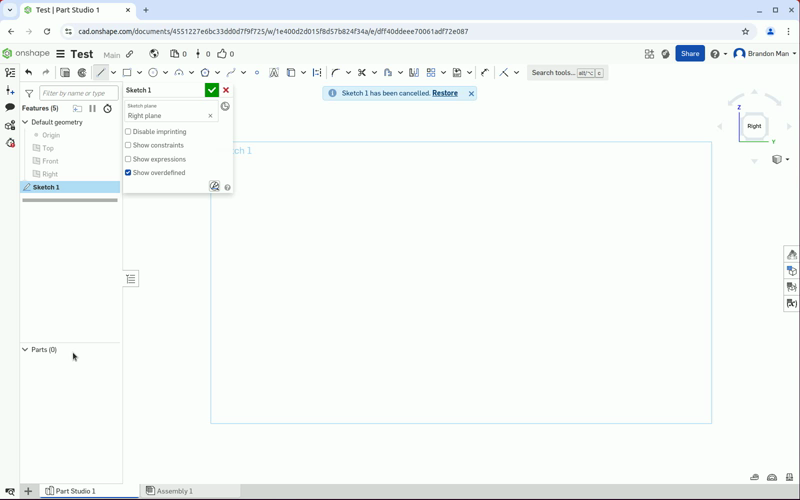
mouse_move(385, 282)
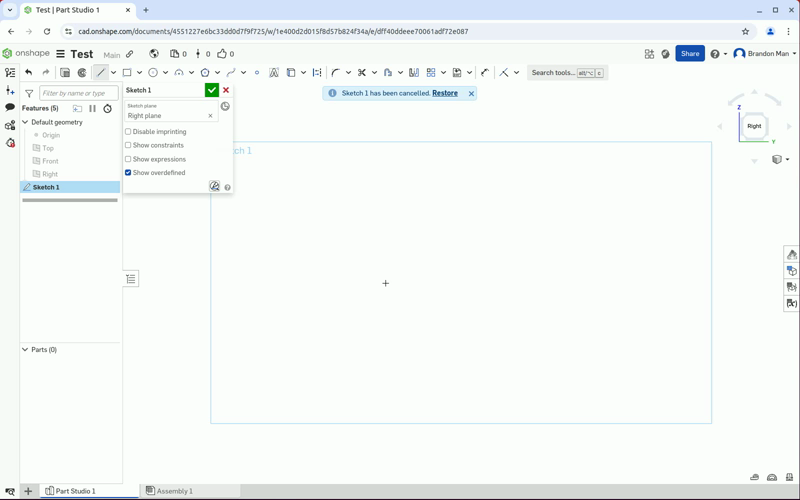
click(385, 282)
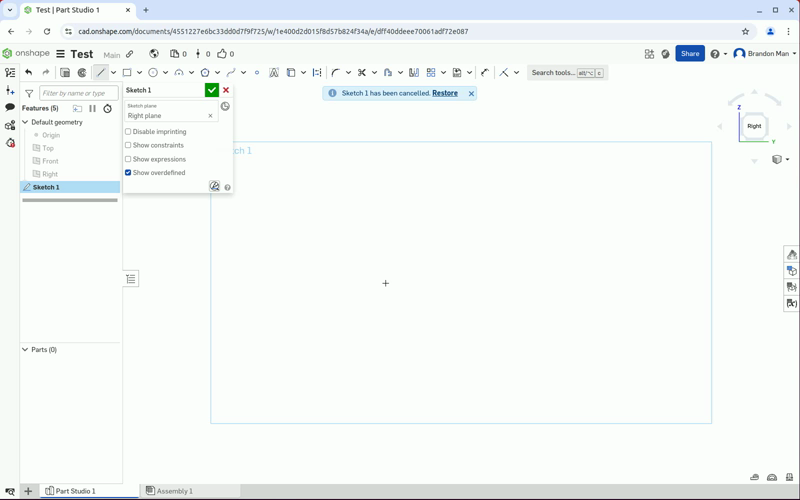
key_up(shift)
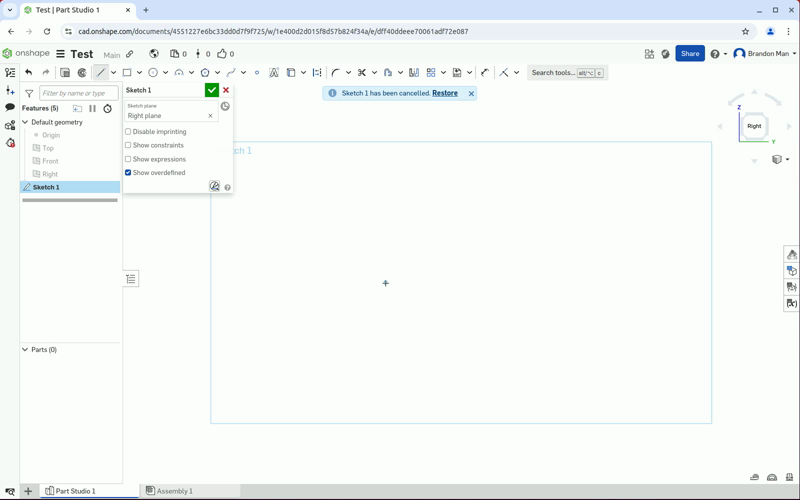
key_down(shift)
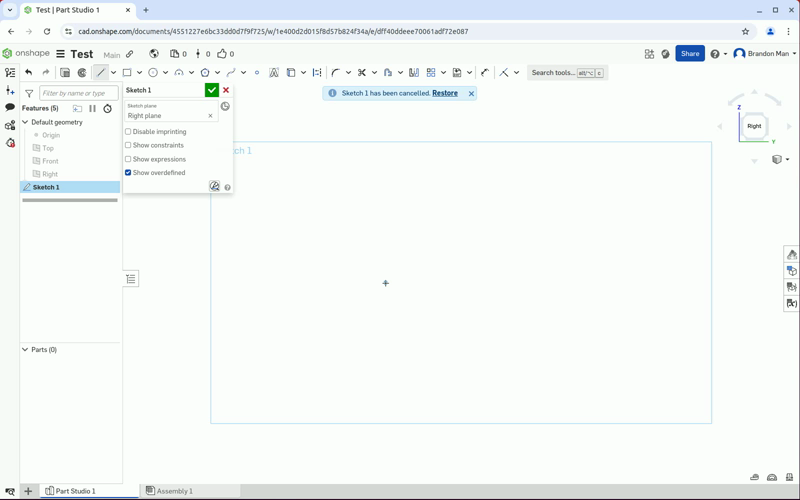
mouse_move(461, 282)
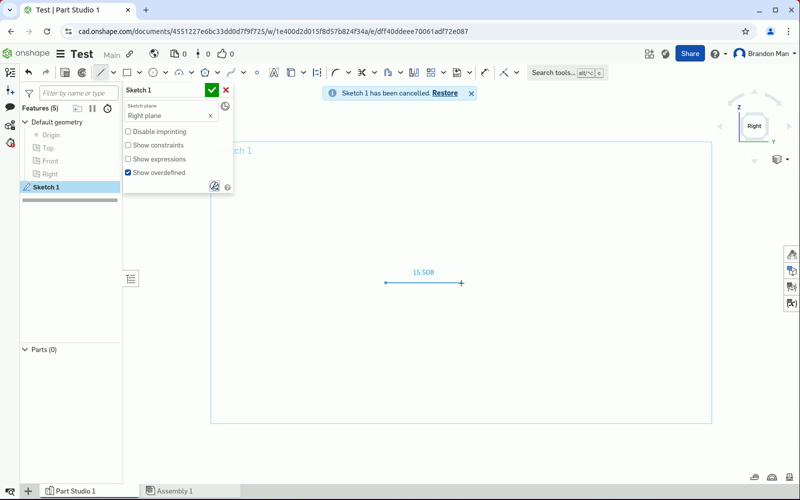
click(461, 282)
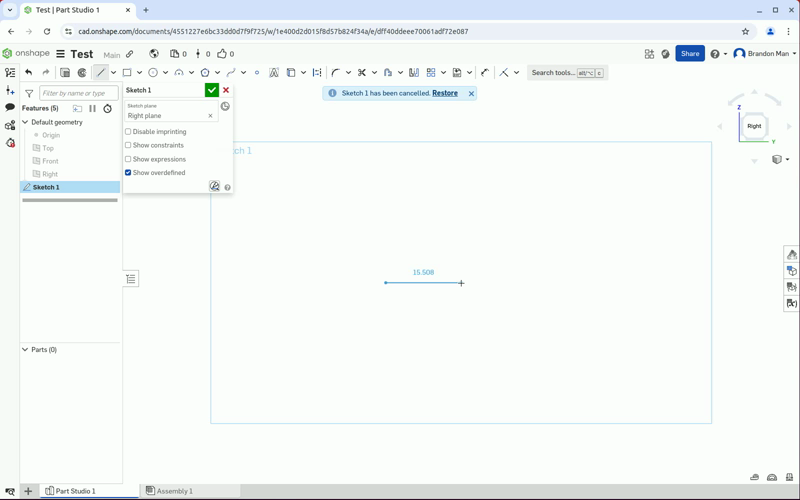
key_up(shift)
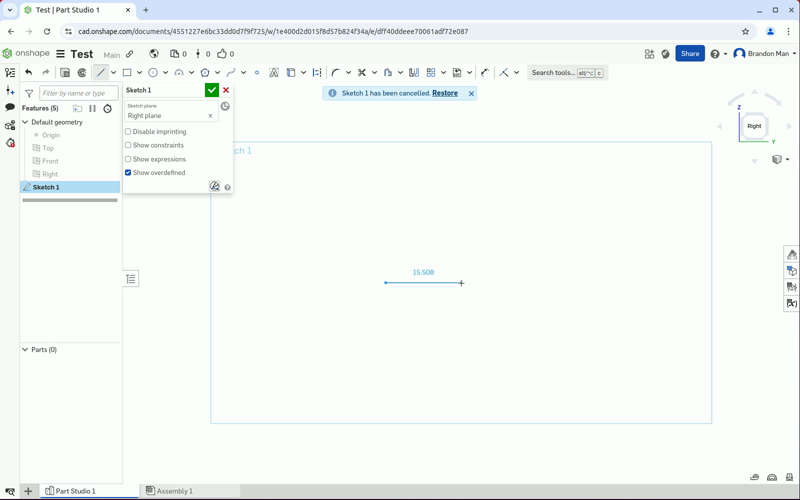
key_down(shift)
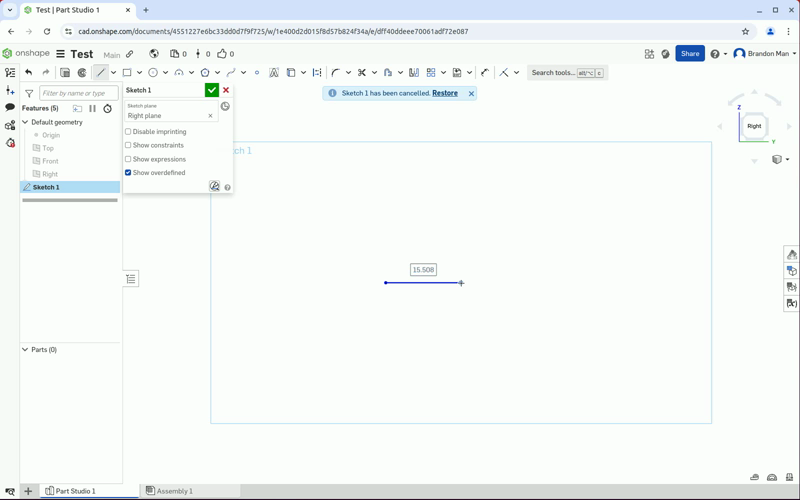
mouse_move(491, 282)
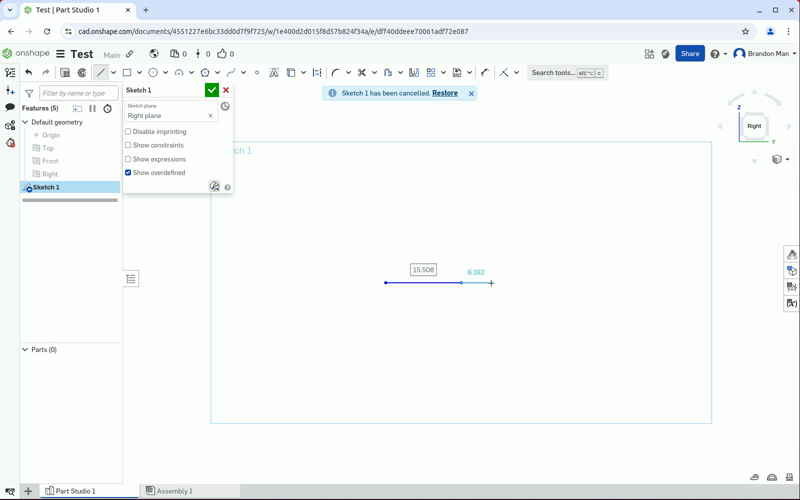
mouse_move(461, 264)
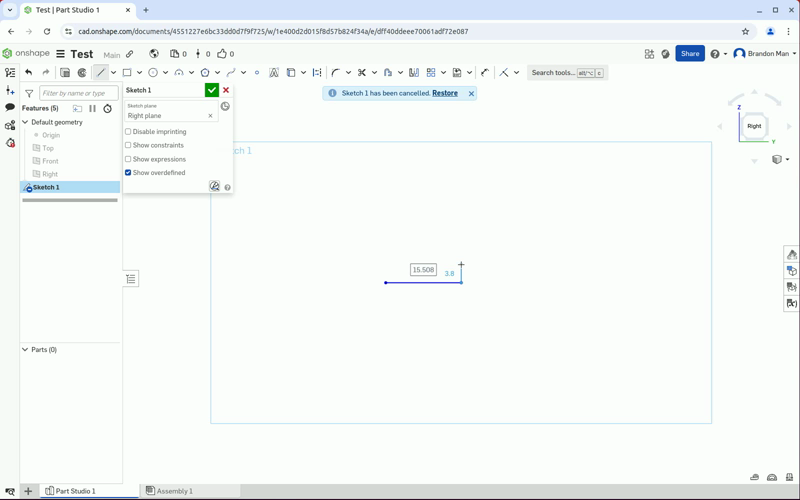
click(461, 264)
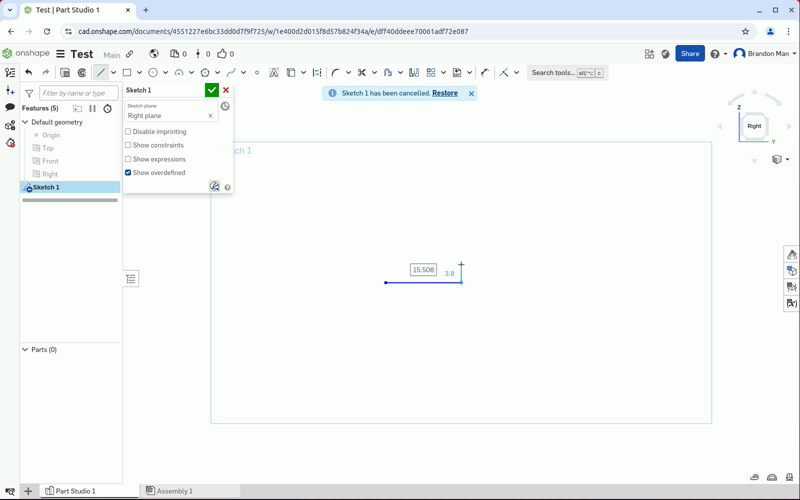
key_up(shift)
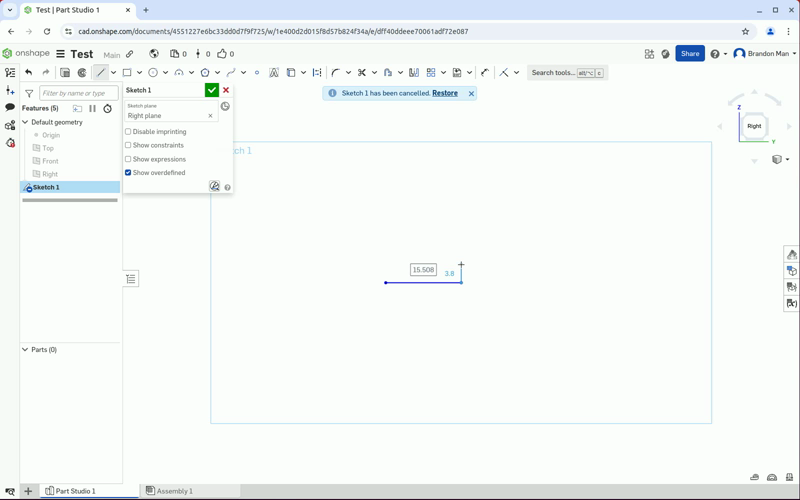
key_down(shift)
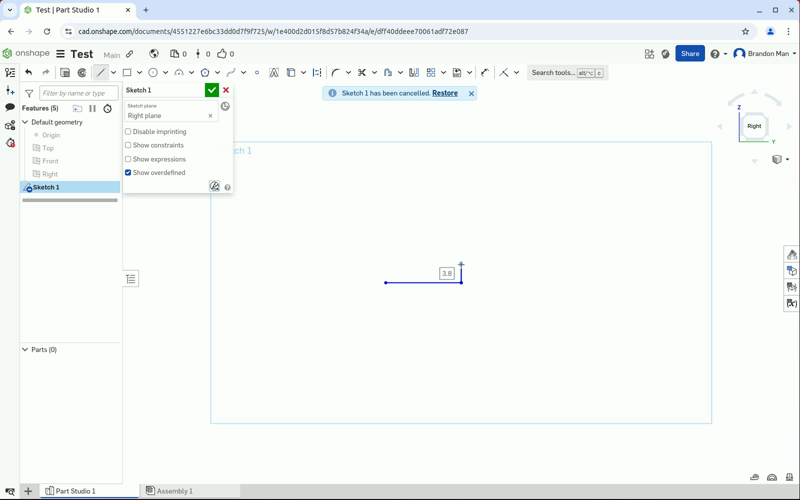
mouse_move(385, 264)
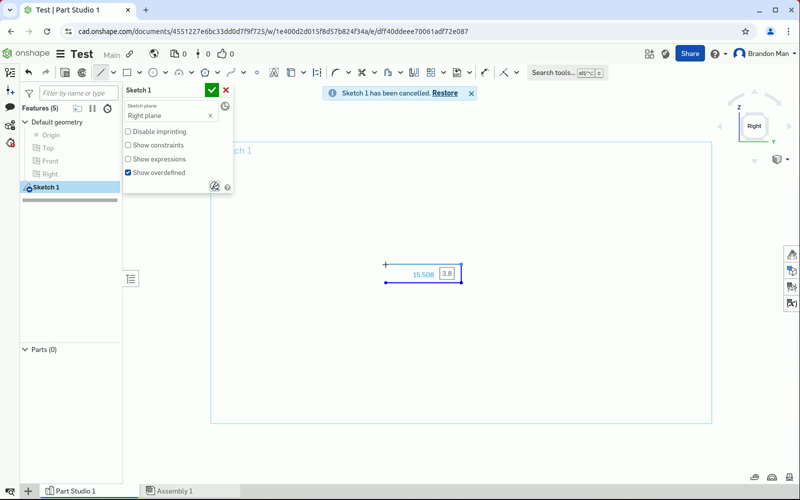
click(385, 264)
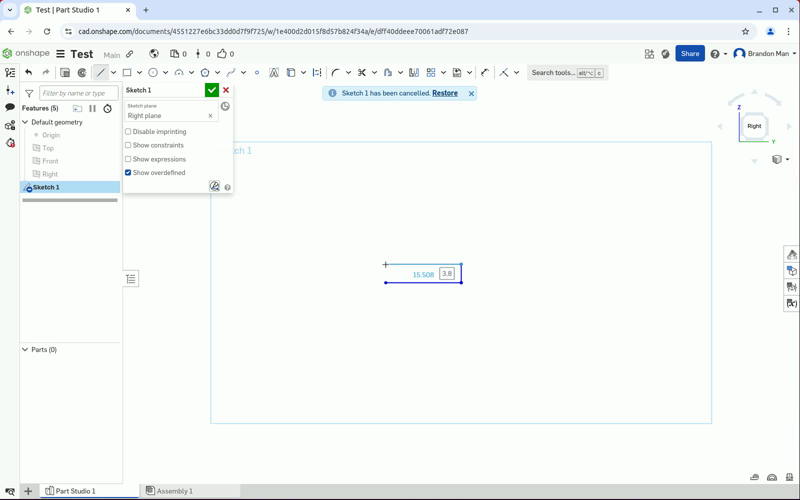
key_up(shift)
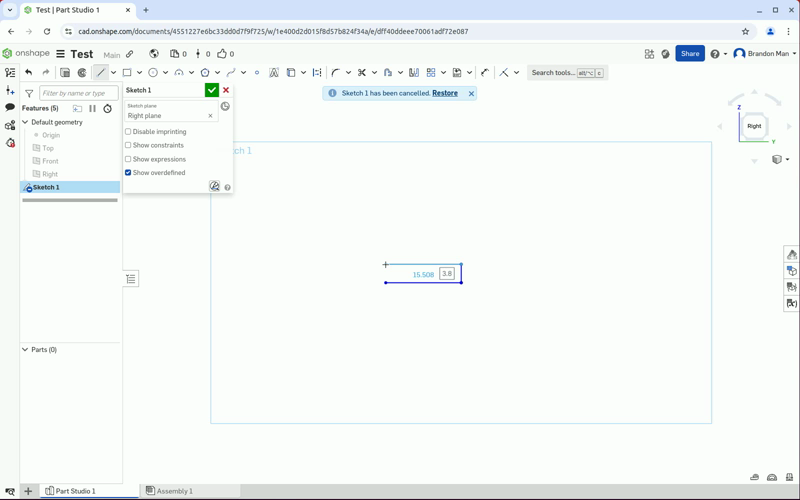
mouse_move(415, 264)
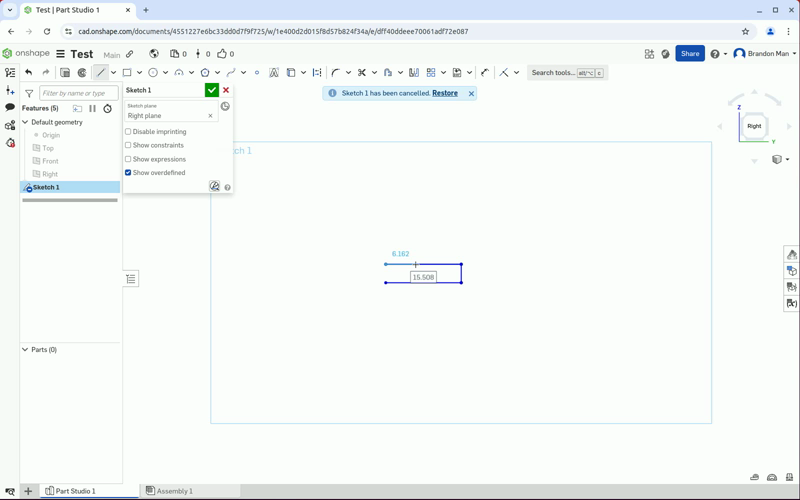
key_down(shift)
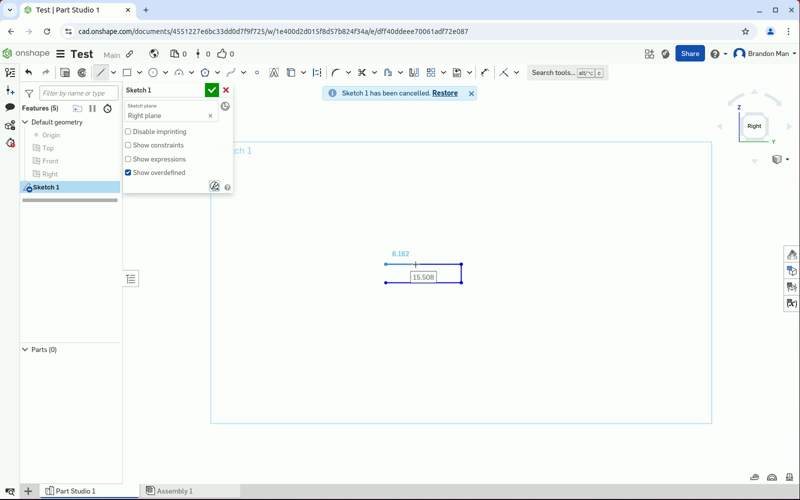
mouse_move(385, 282)
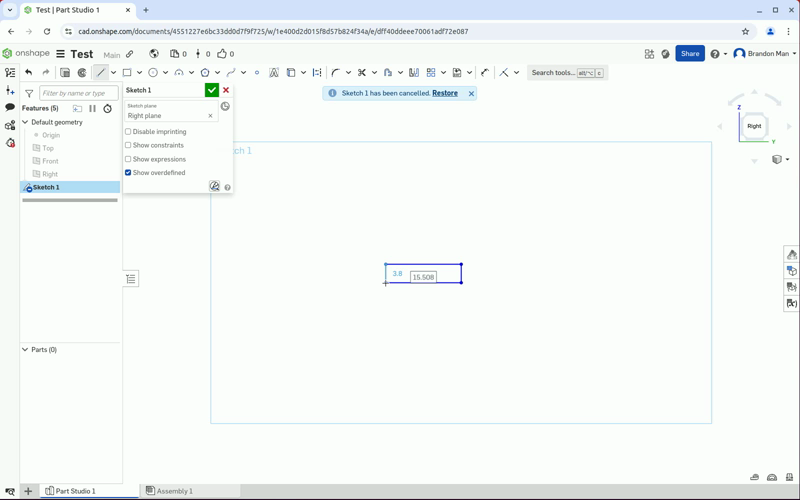
key_up(shift)
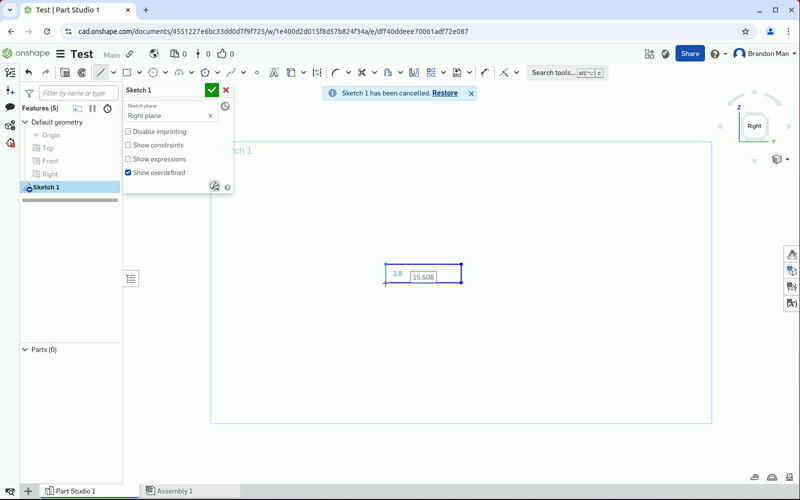
click(385, 282)
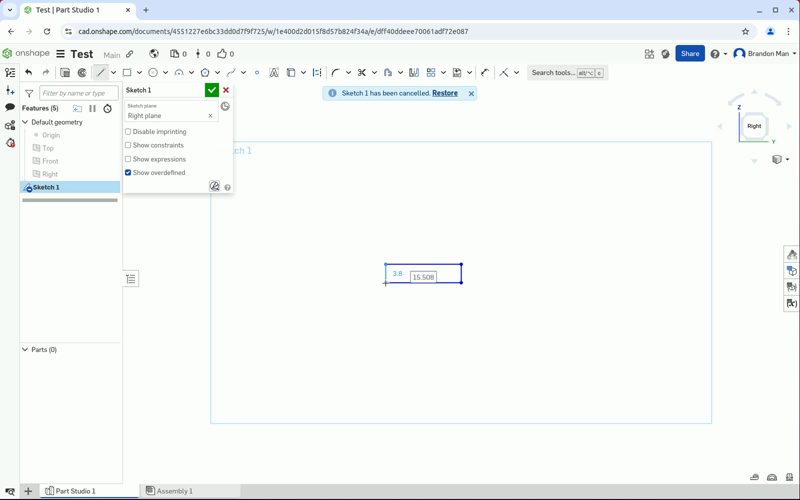
key(esc)
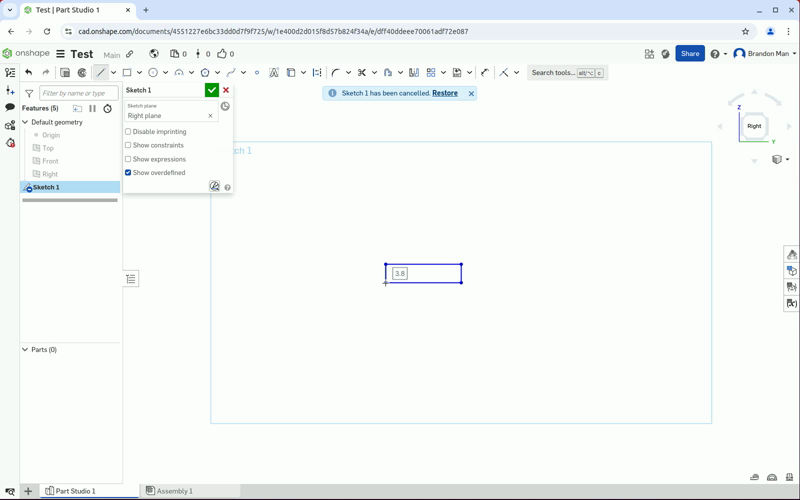
mouse_move(414, 266)
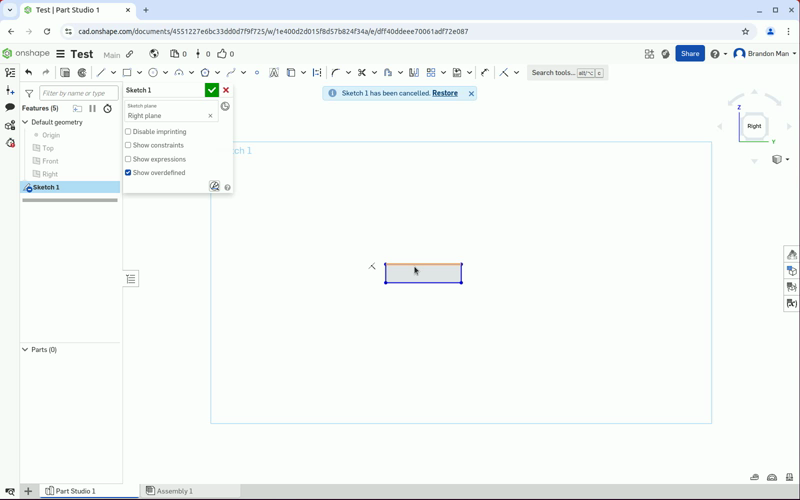
scroll(6)
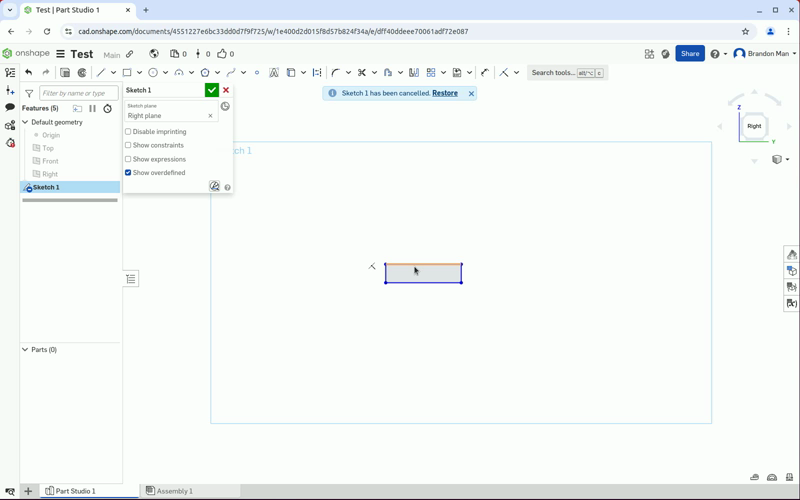
scroll(6)
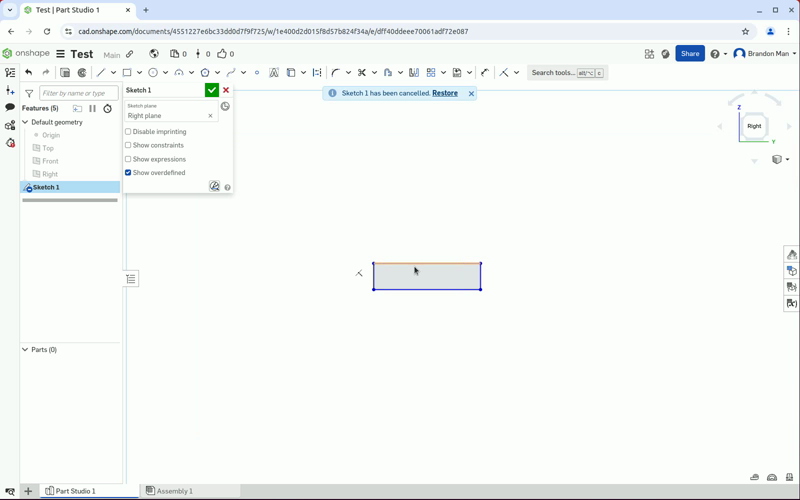
scroll(6)
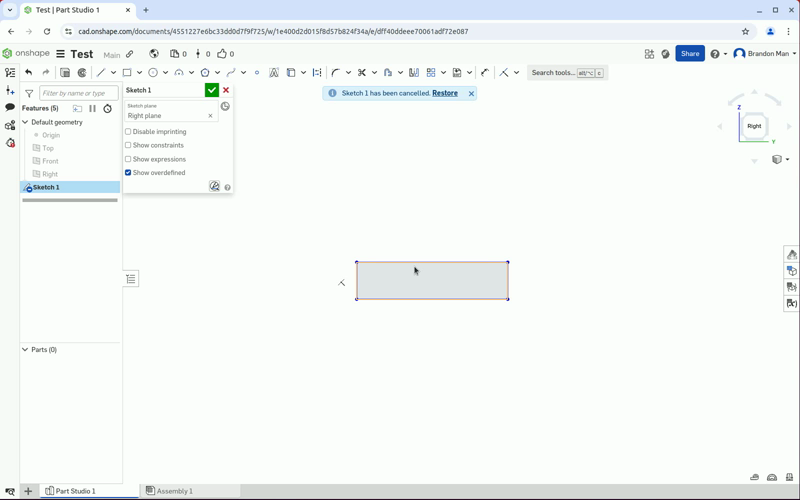
scroll(6)
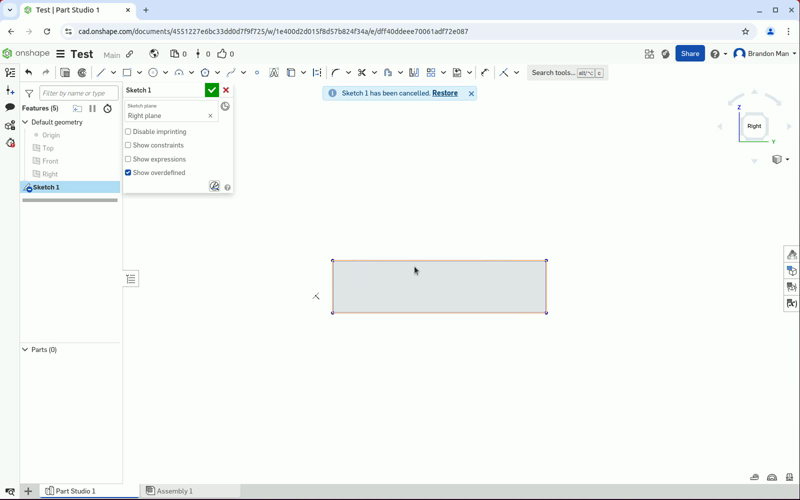
scroll(6)
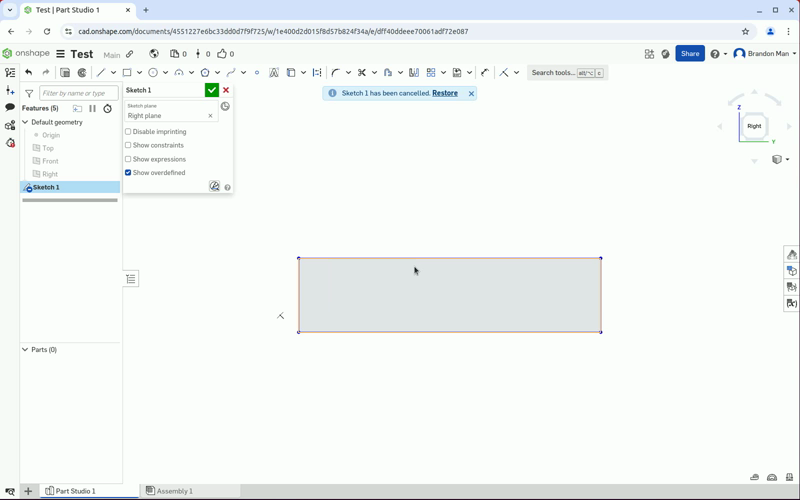
scroll(6)
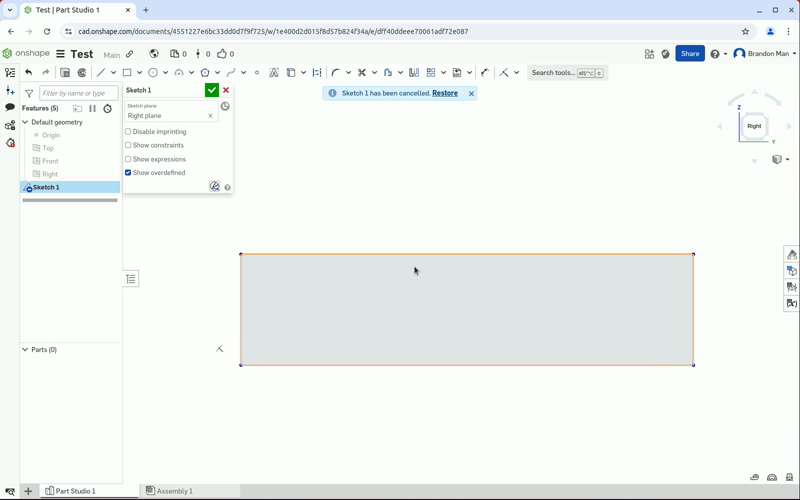
scroll(6)
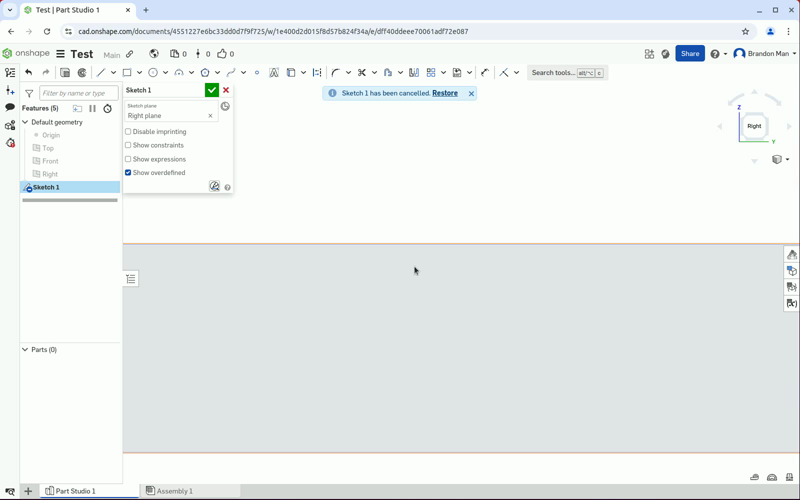
click(414, 266)
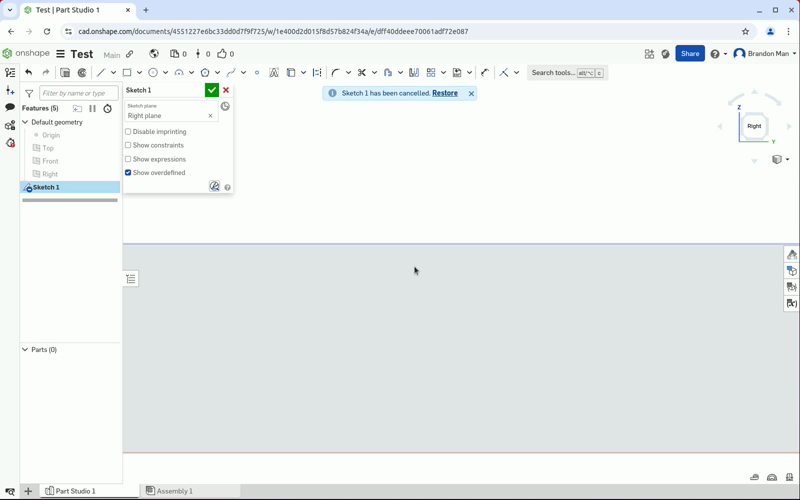
scroll(-6)
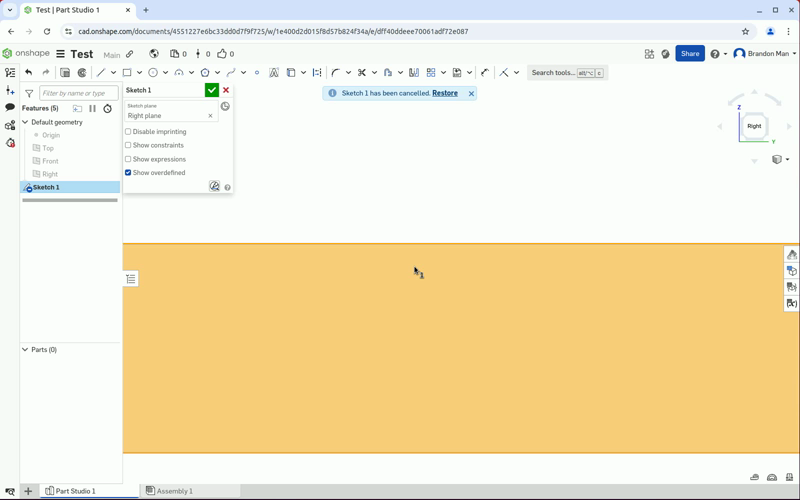
scroll(-6)
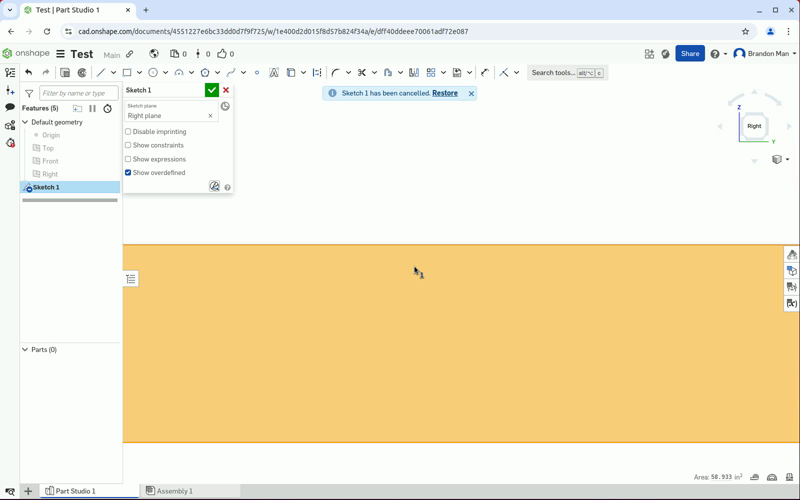
scroll(-6)
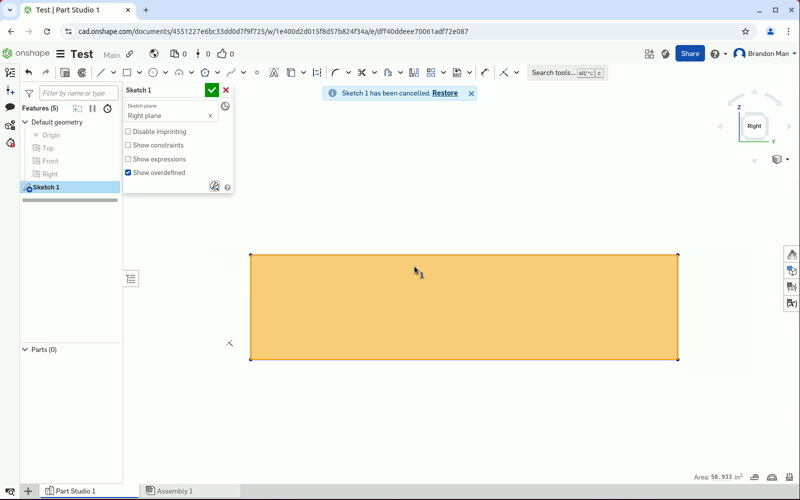
scroll(-6)
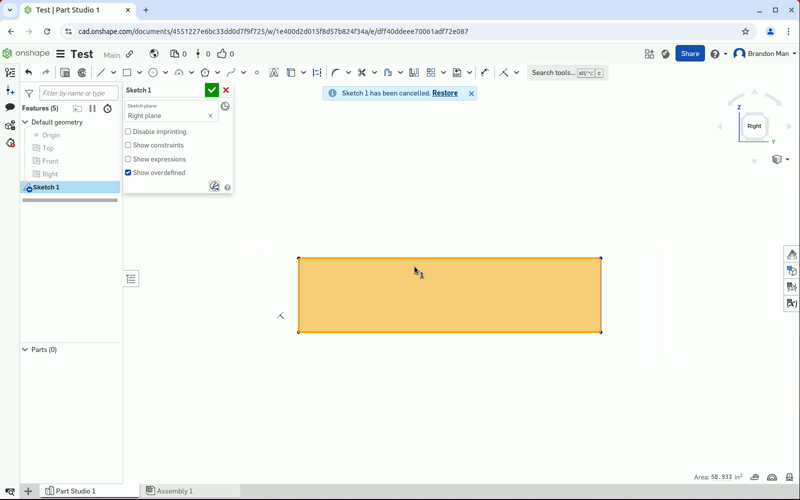
scroll(-6)
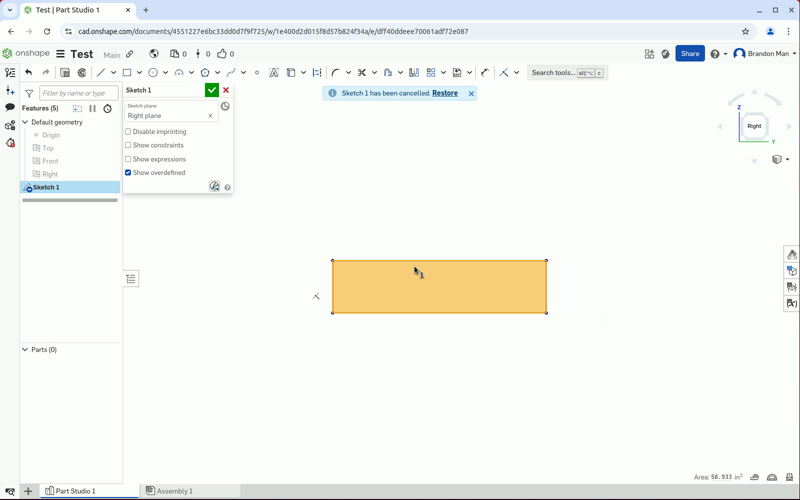
scroll(-6)
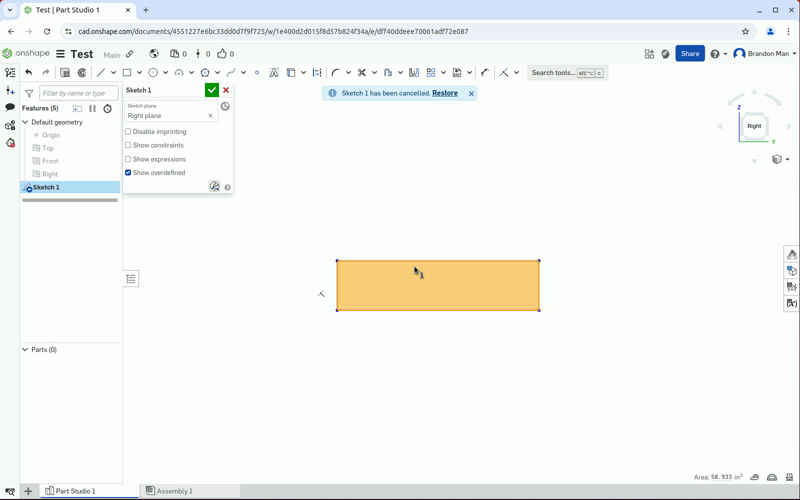
scroll(-6)
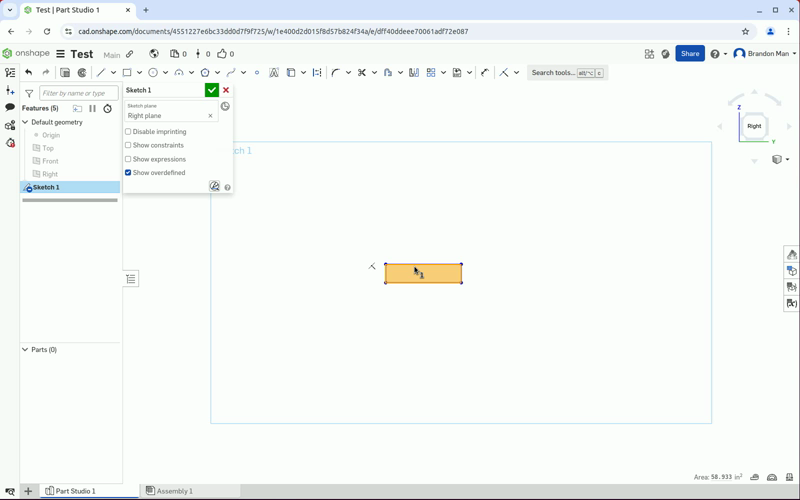
mouse_move(73, 352)
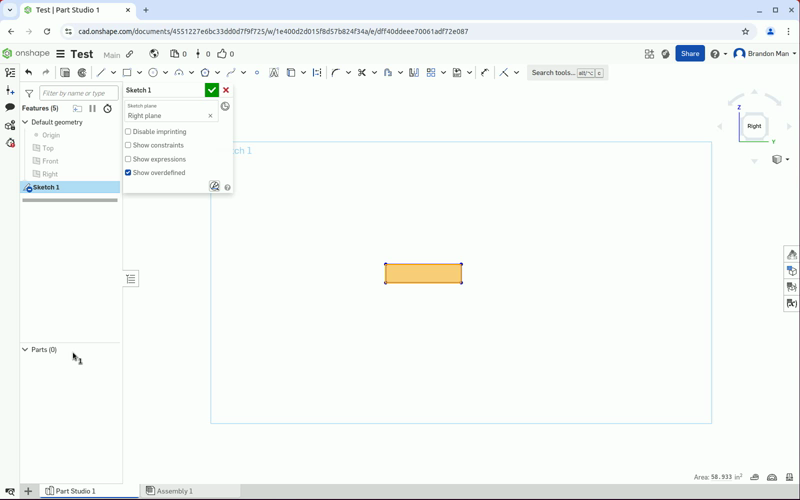
key(shift+y)
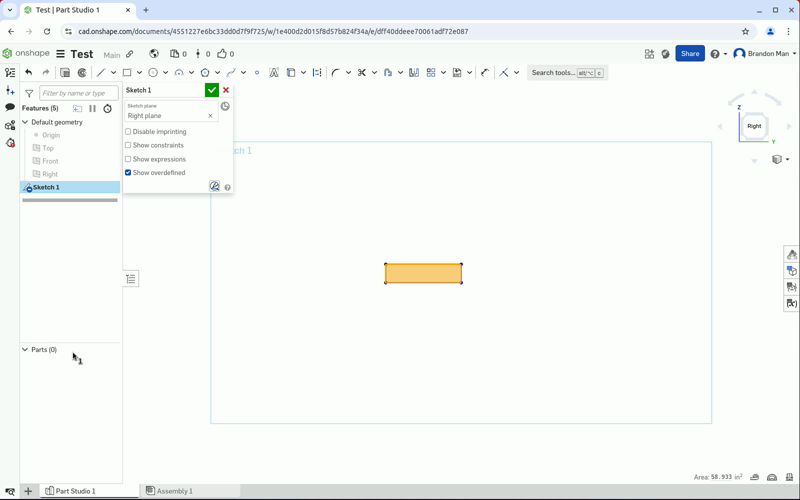
key(shift+e)
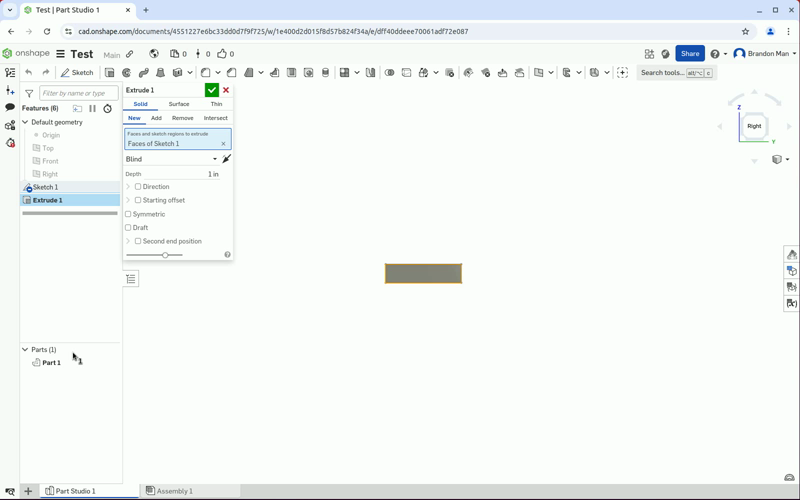
mouse_move(143, 106)
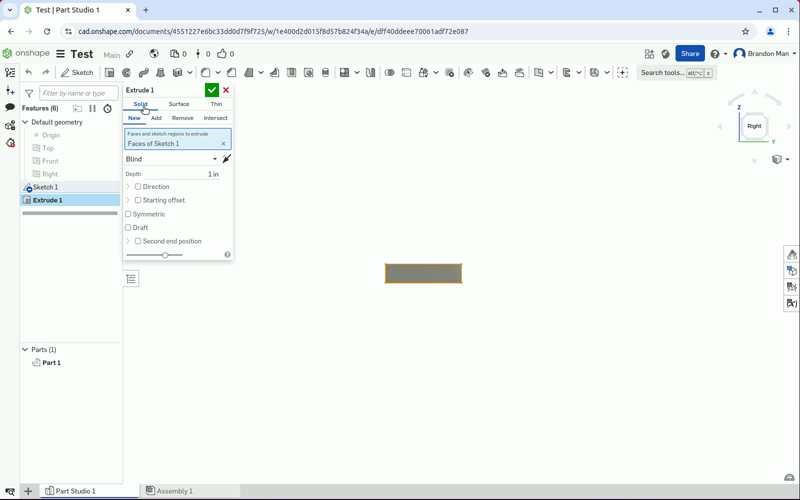
click(143, 106)
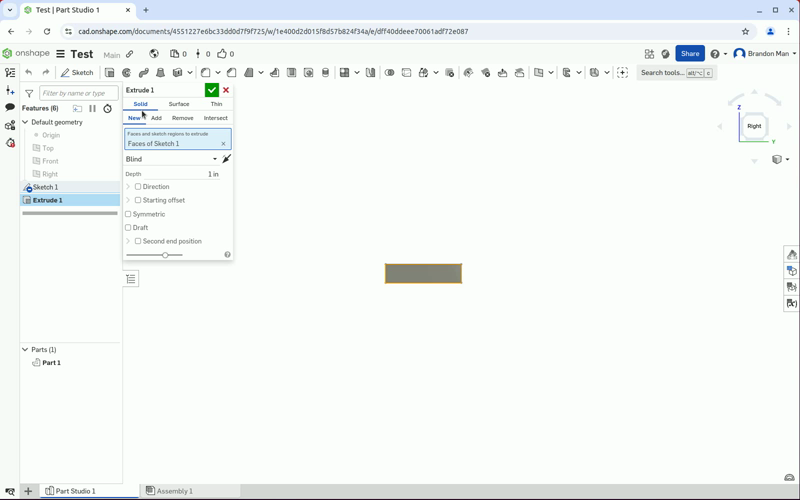
mouse_move(137, 120)
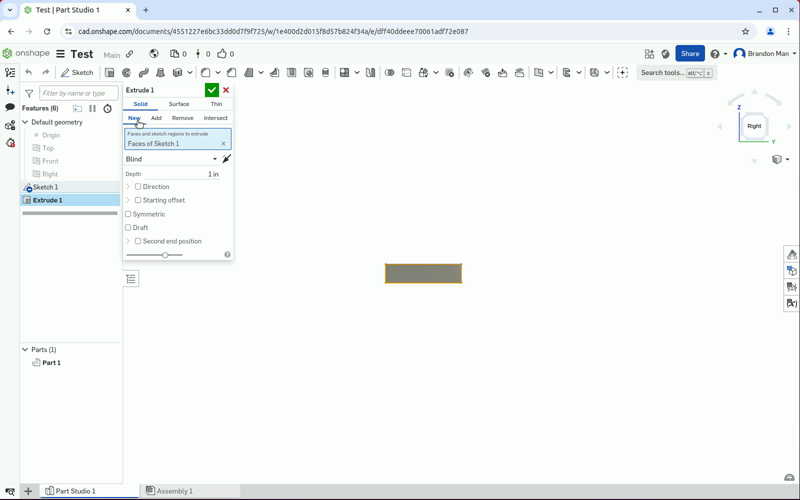
click(137, 120)
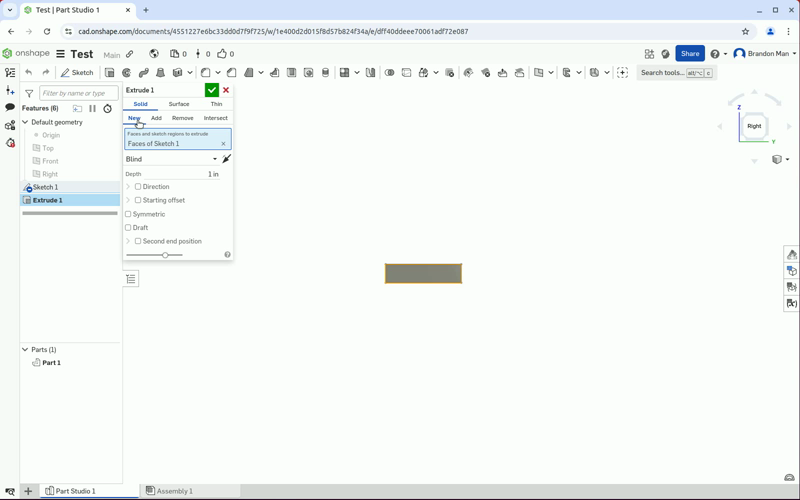
key(tab, 4)
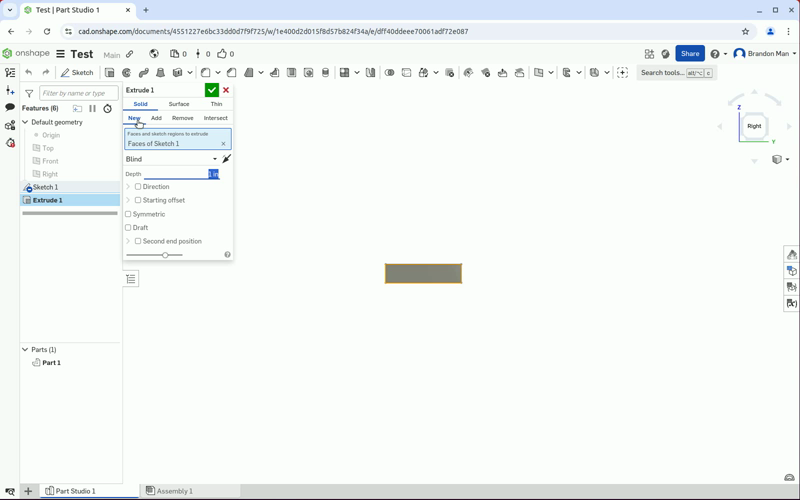
text(23.108)
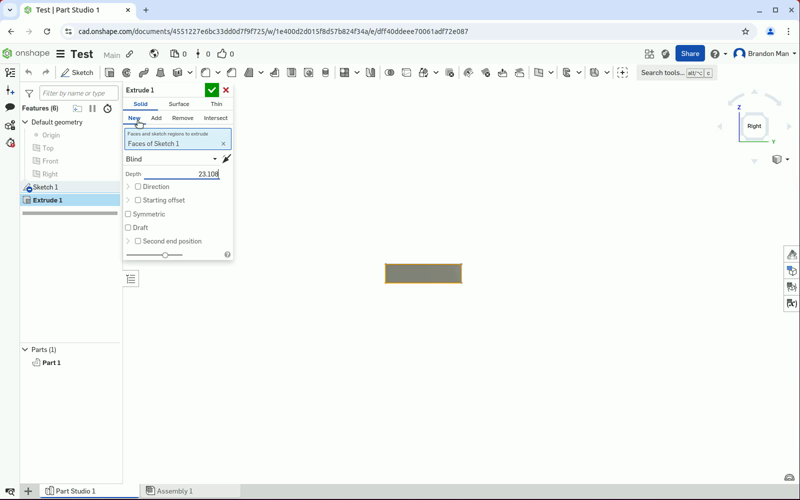
key(enter)
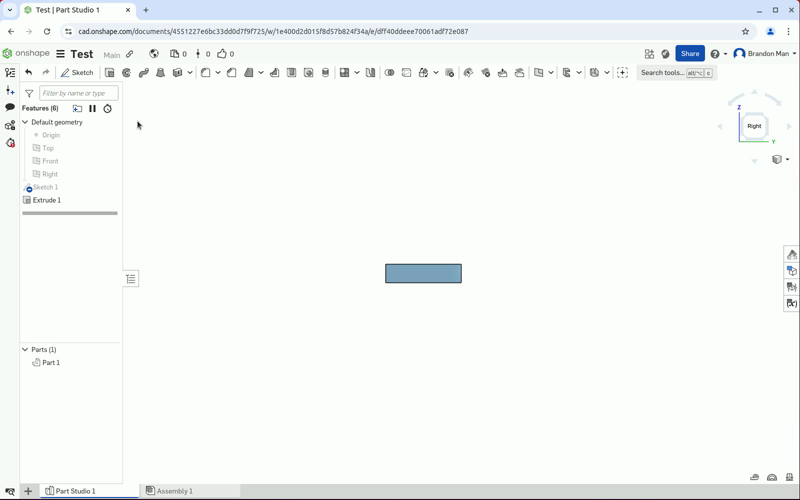
key(shift+h)
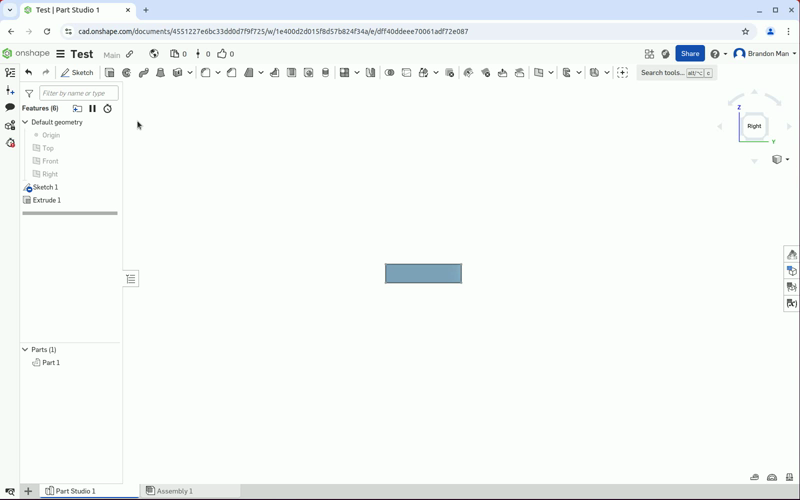
key(shift+h)
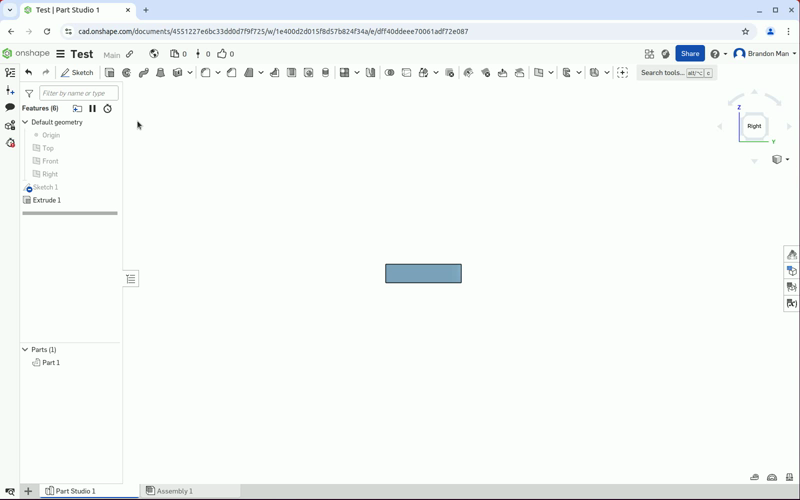
mouse_move(73, 189)
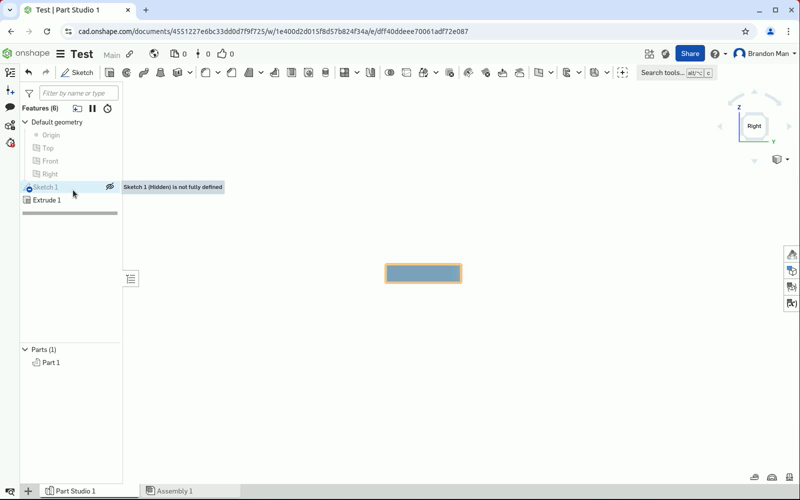
click(73, 189)
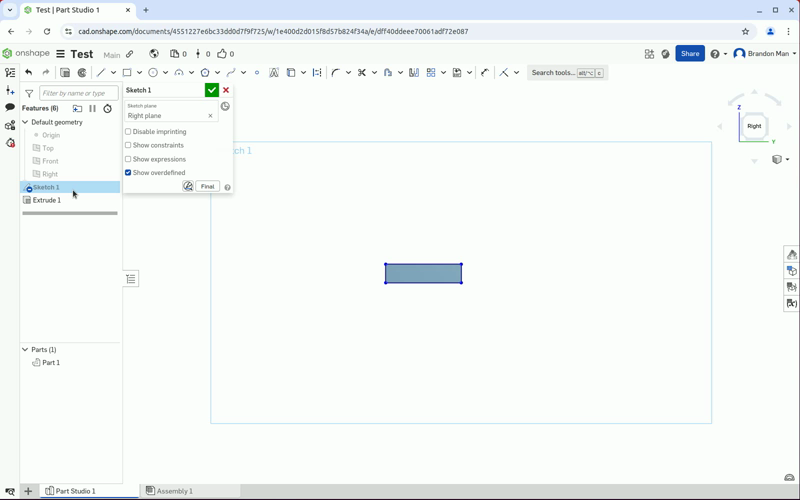
mouse_move(229, 92)
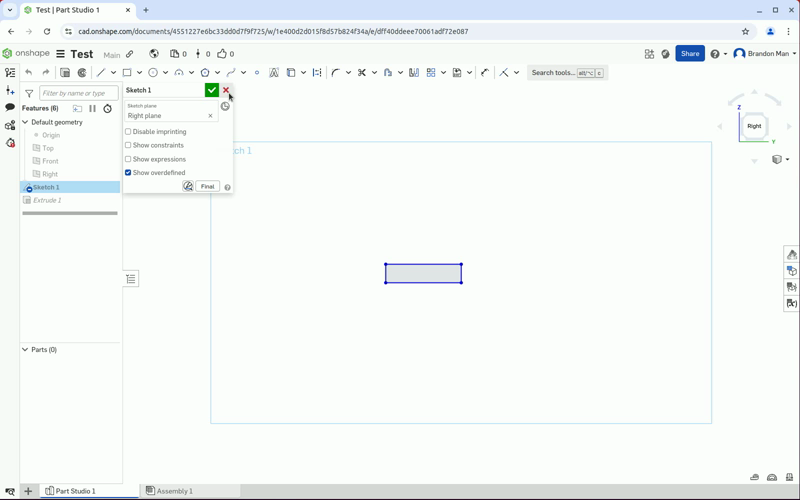
click(229, 92)
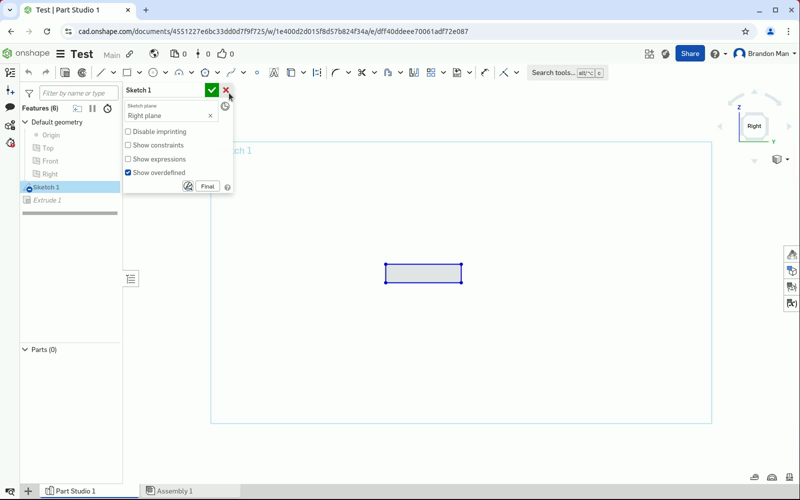
key(shift+s)
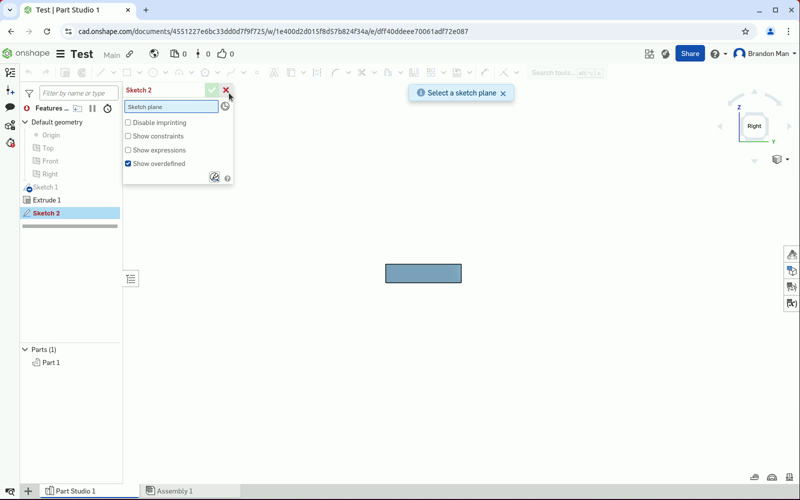
mouse_move(73, 176)
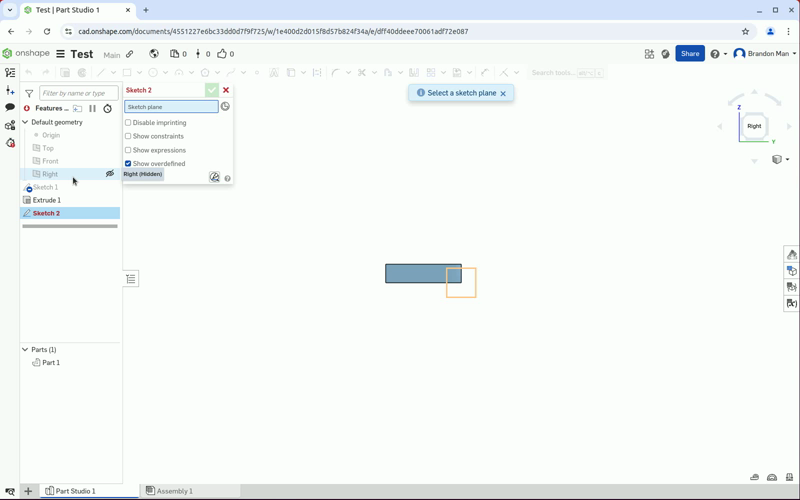
click(73, 176)
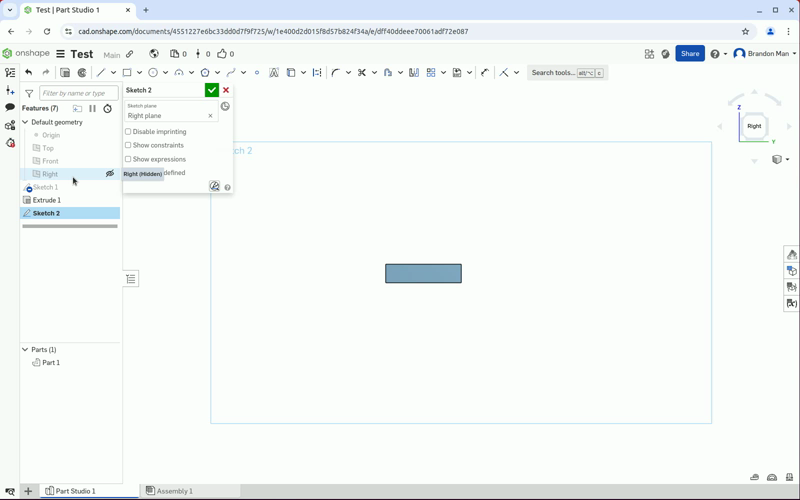
mouse_move(73, 352)
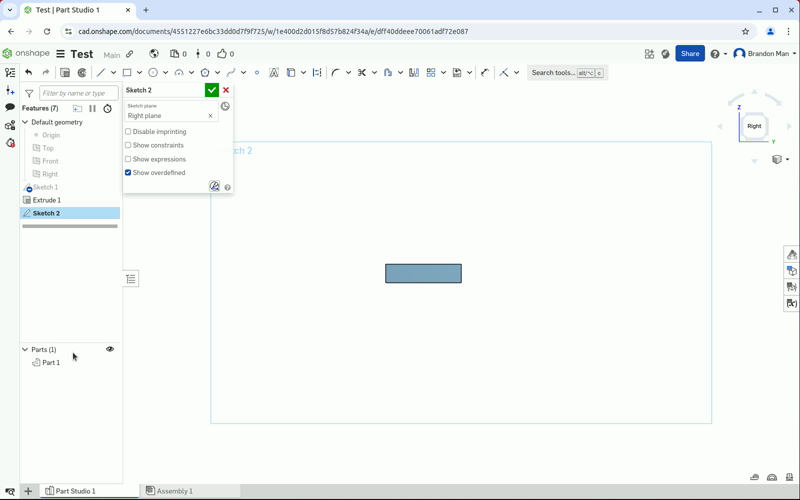
key(y)
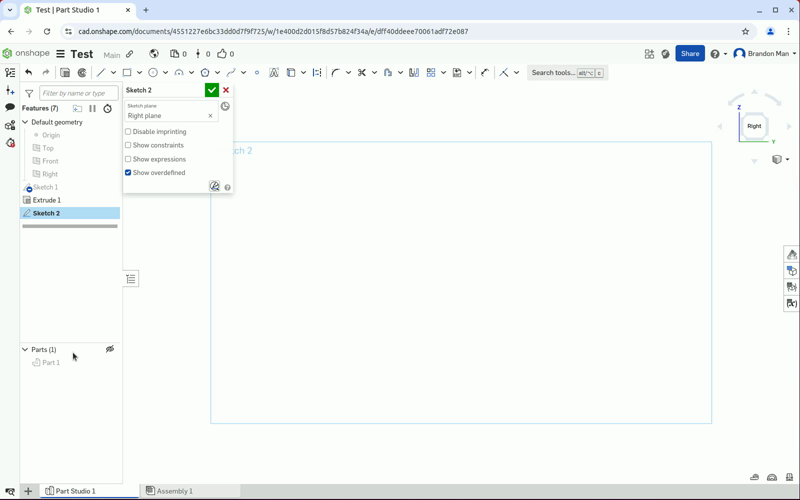
key(l)
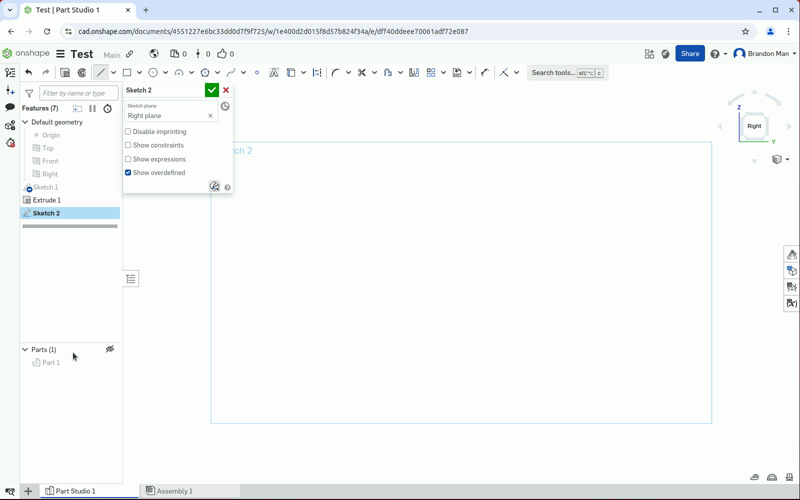
key_down(shift)
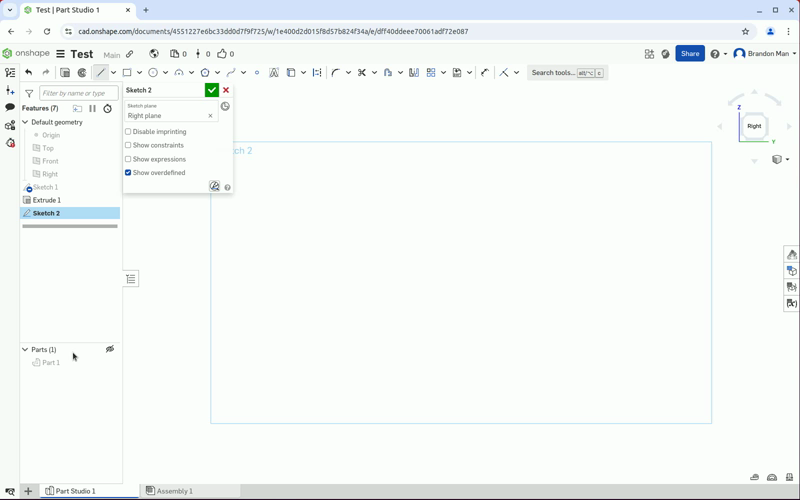
mouse_move(385, 264)
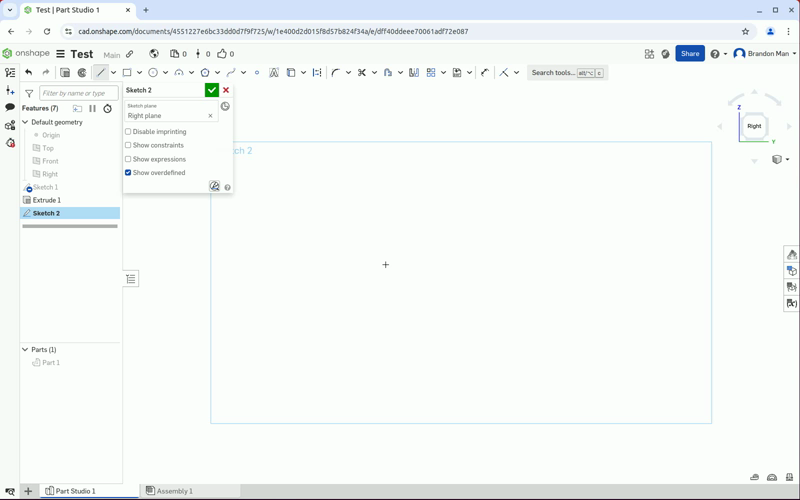
click(385, 264)
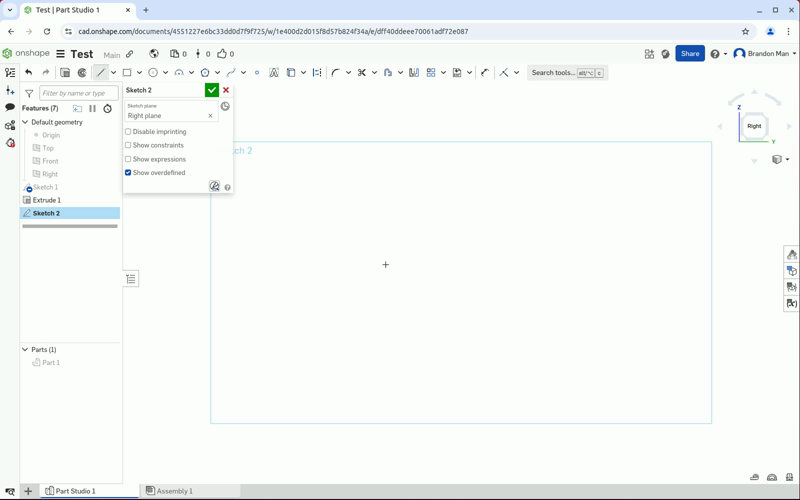
key_up(shift)
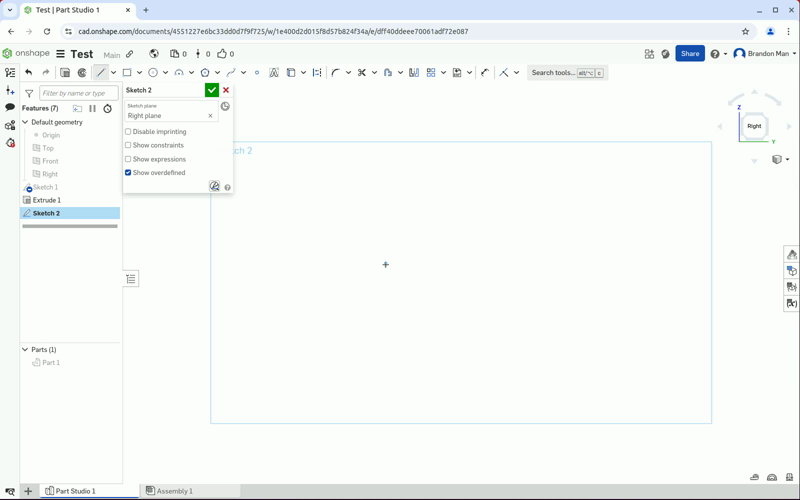
key_down(shift)
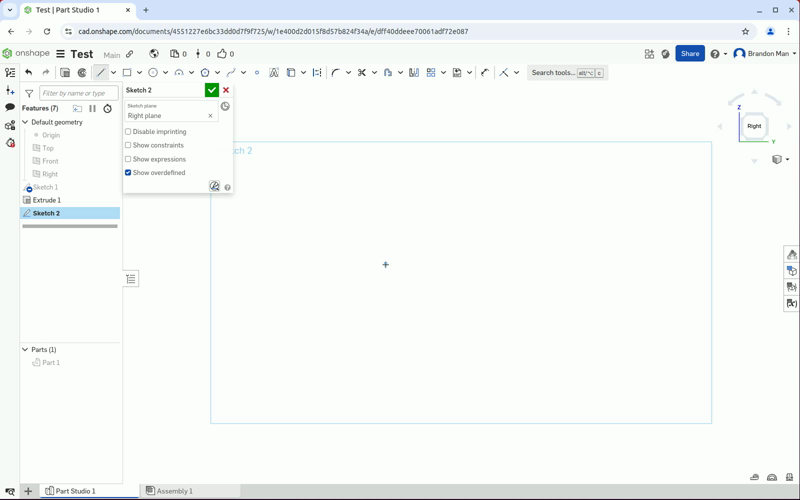
mouse_move(461, 264)
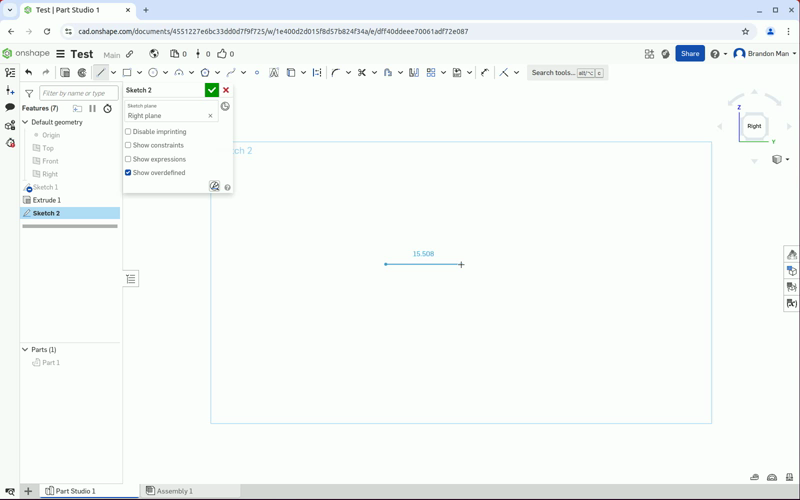
click(461, 264)
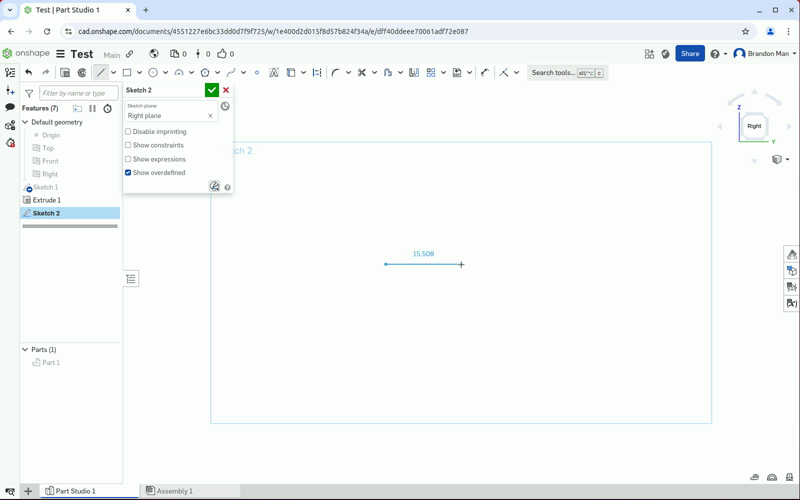
key_up(shift)
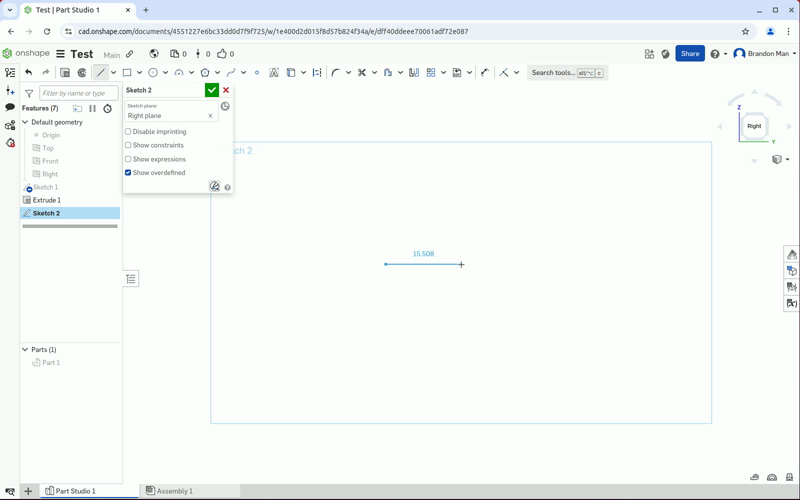
key_down(shift)
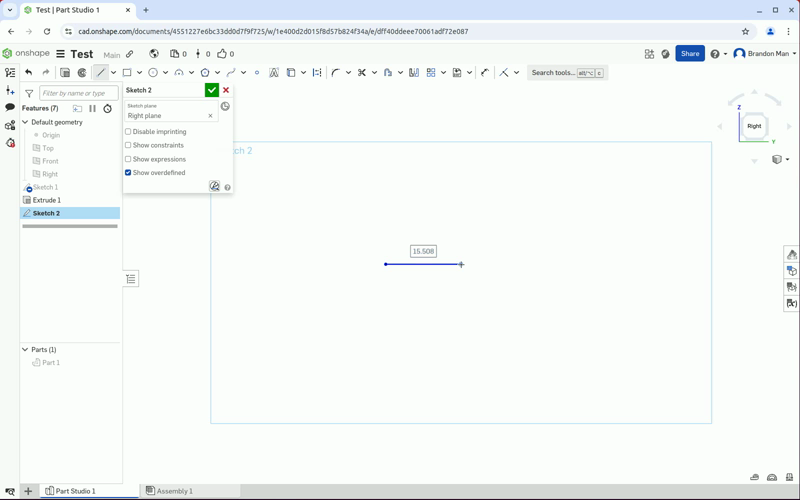
mouse_move(491, 264)
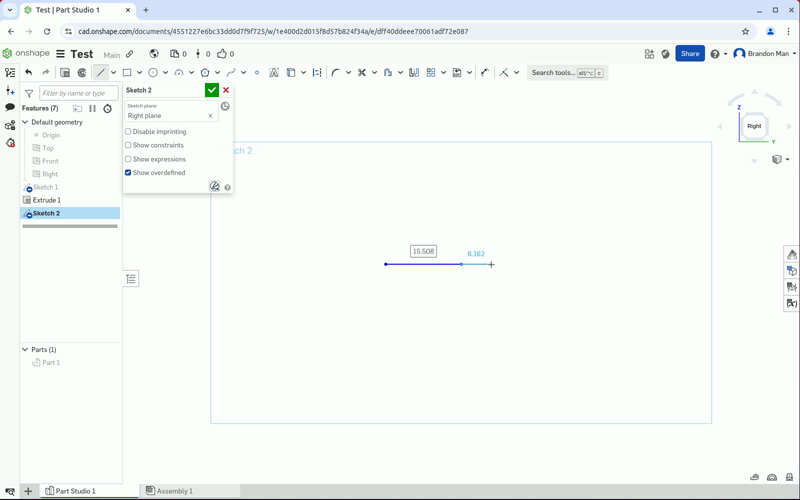
mouse_move(461, 245)
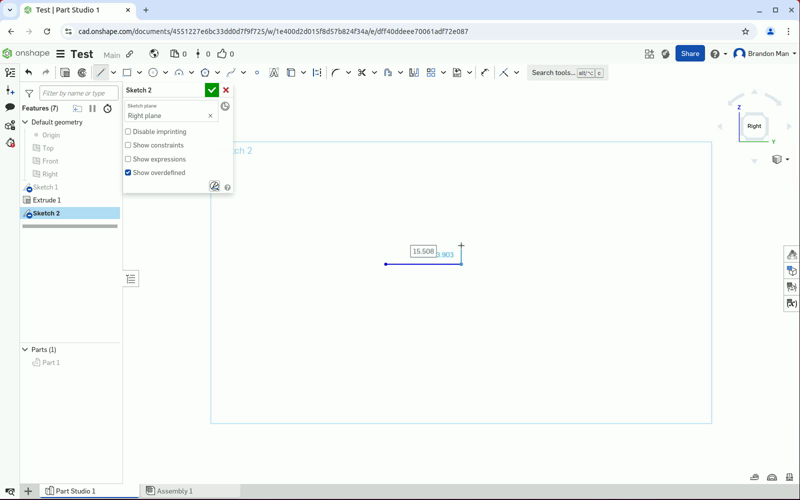
click(461, 245)
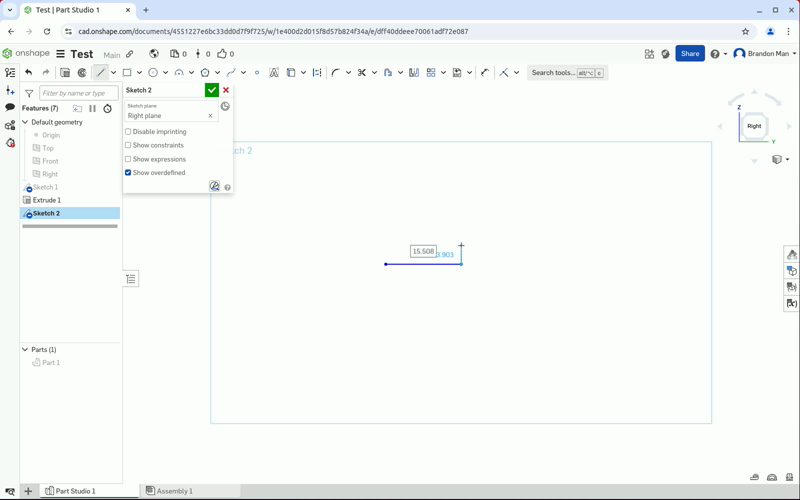
key_up(shift)
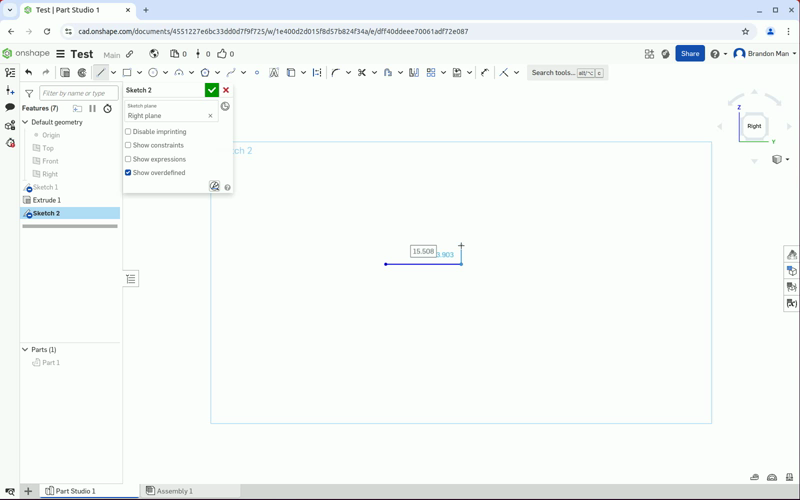
key(esc)
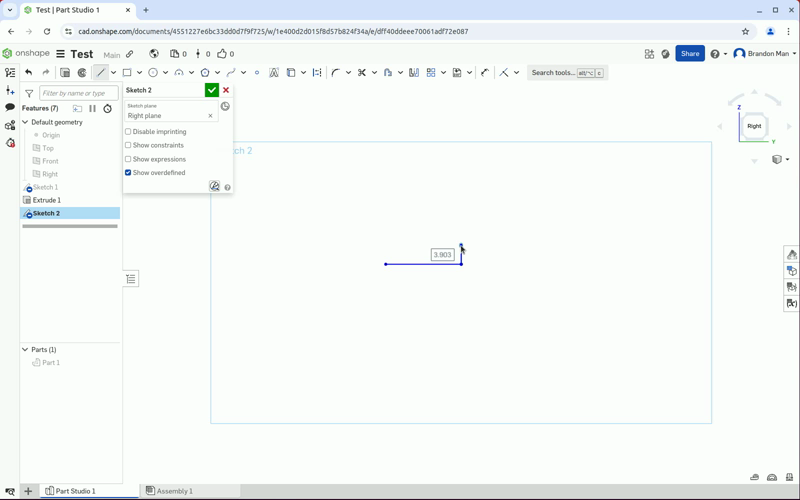
key(a)
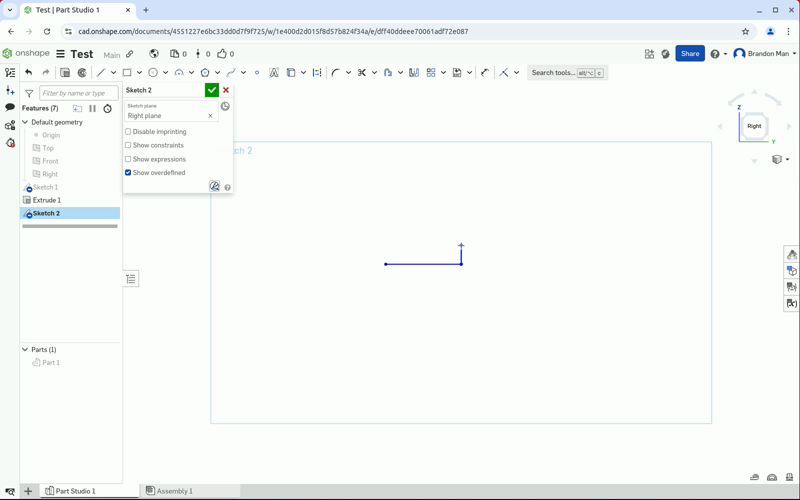
mouse_move(461, 245)
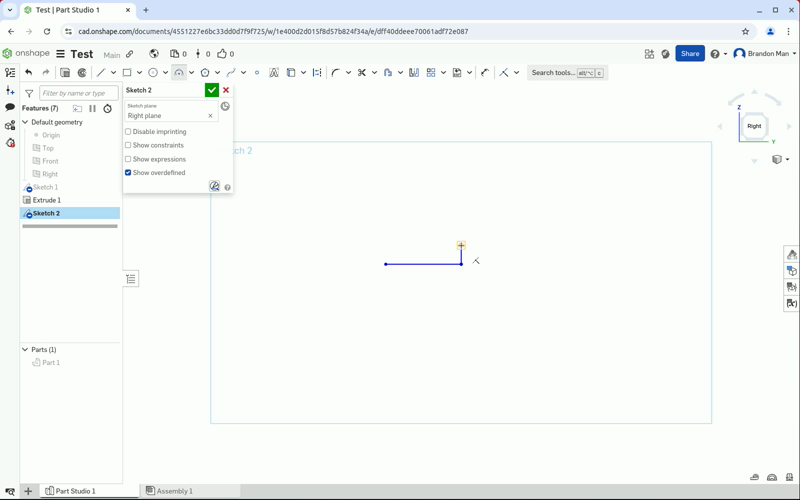
click(461, 245)
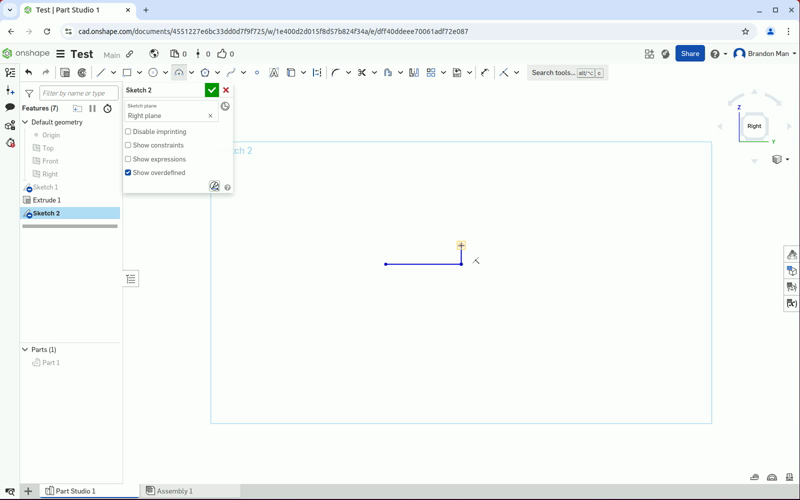
key_down(shift)
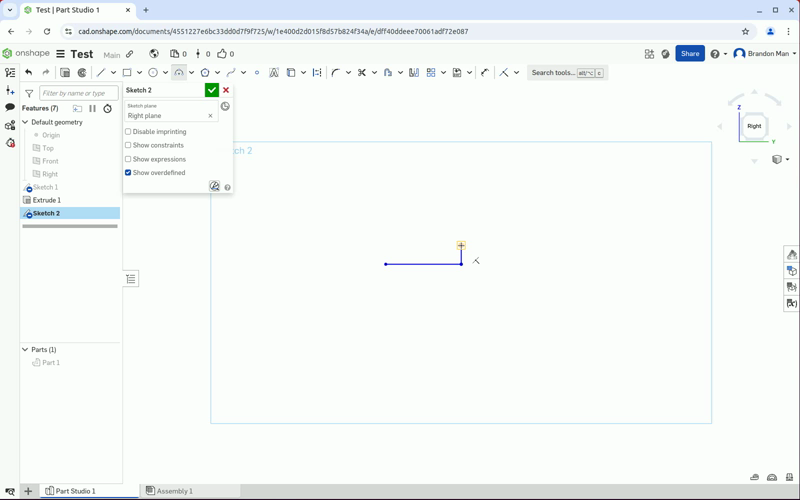
mouse_move(385, 245)
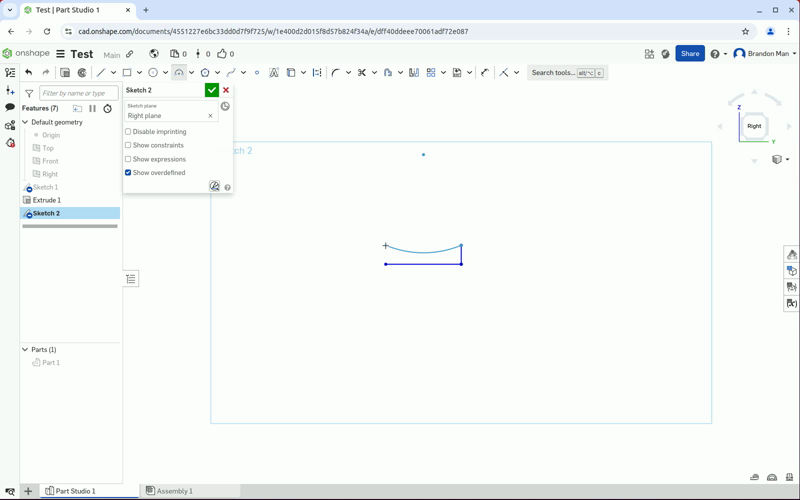
click(385, 245)
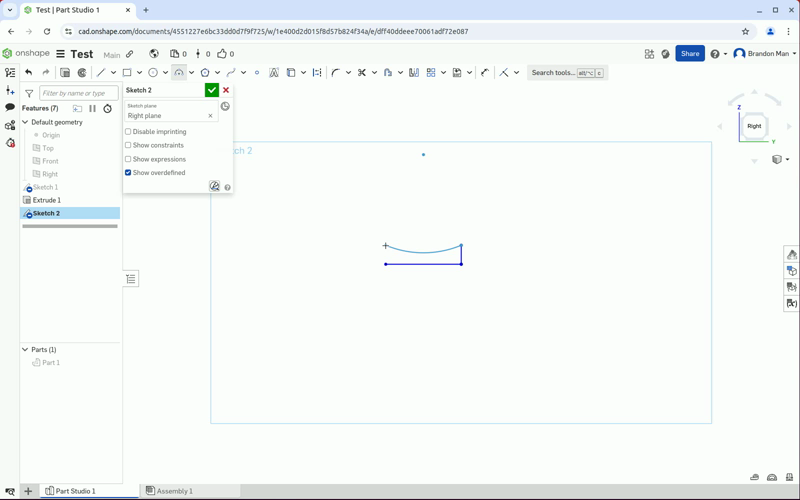
mouse_move(423, 207)
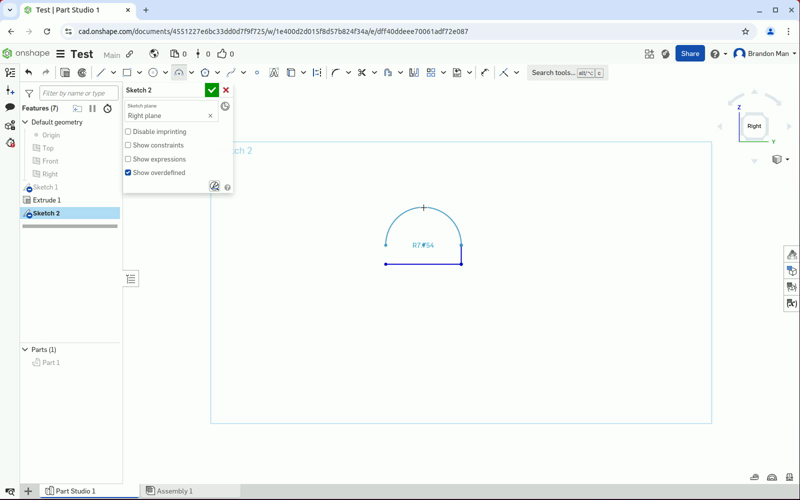
click(423, 207)
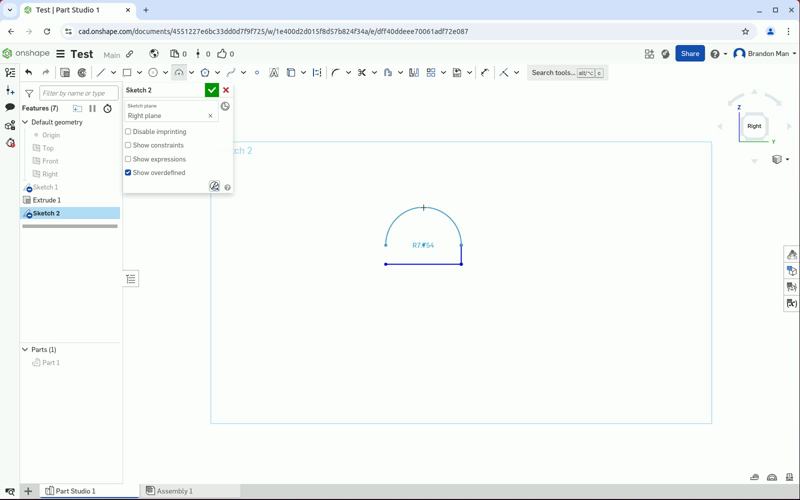
key_up(shift)
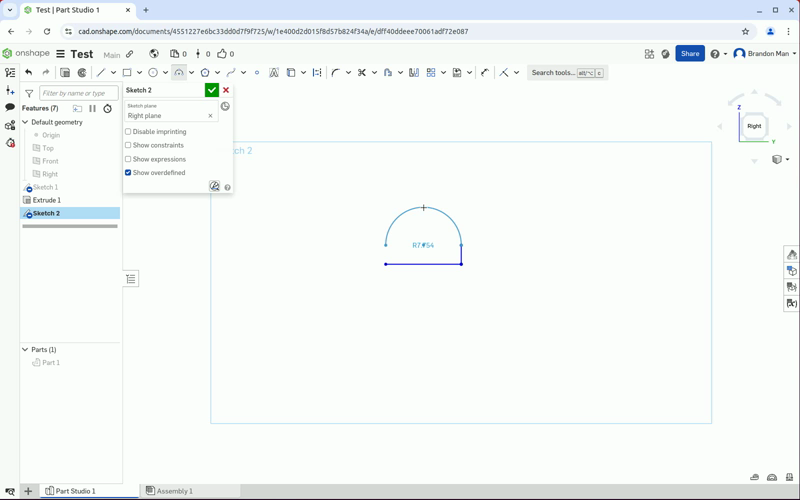
key(esc)
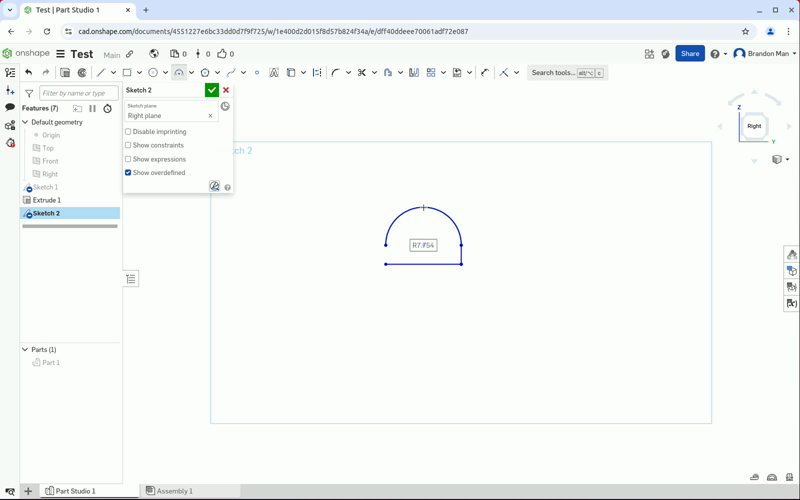
key(l)
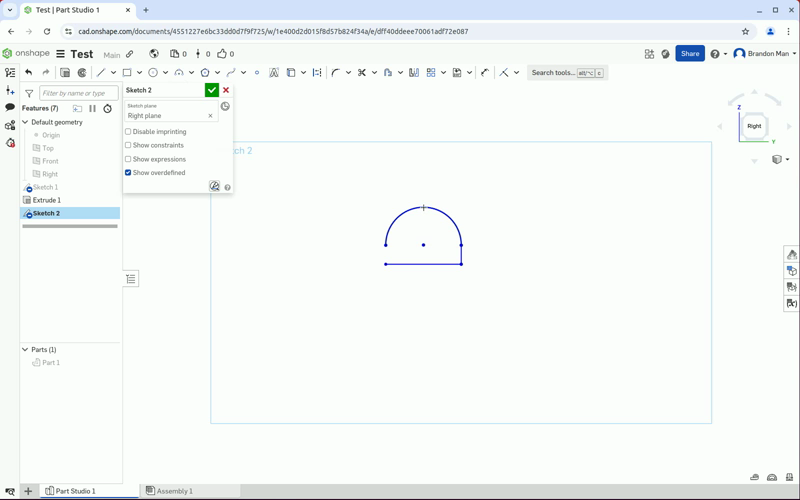
mouse_move(385, 245)
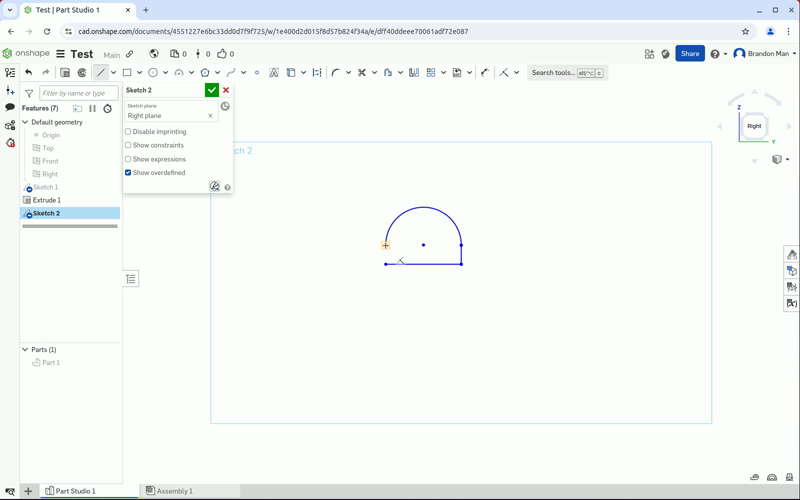
click(385, 245)
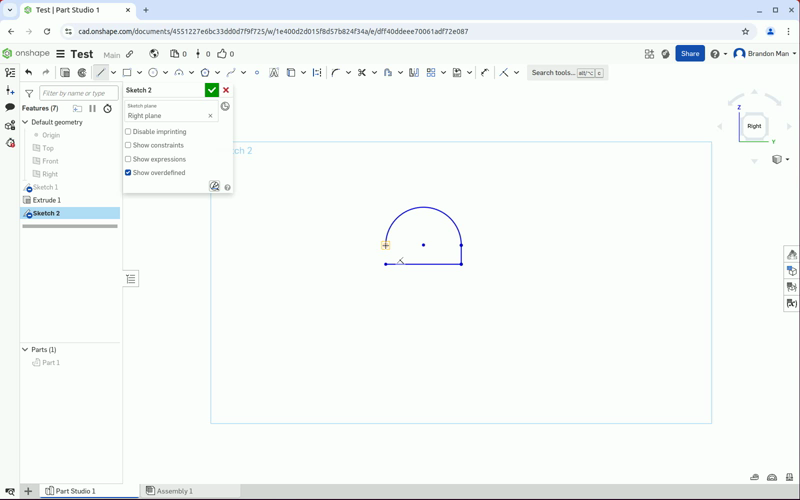
mouse_move(415, 245)
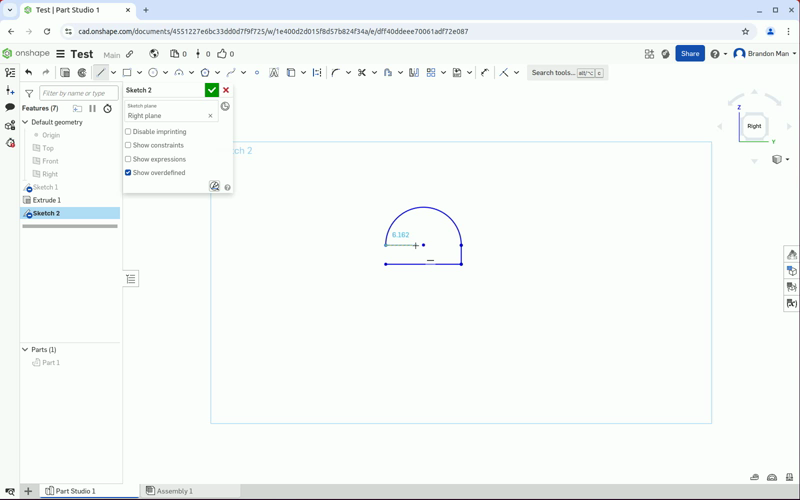
key_down(shift)
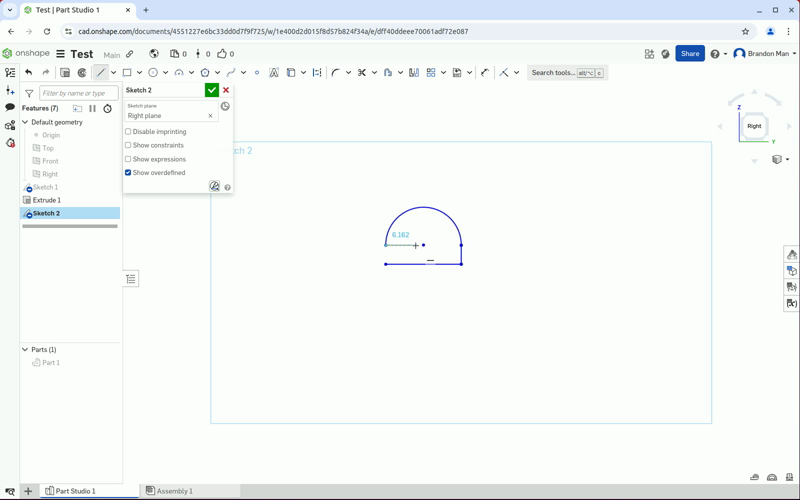
mouse_move(385, 264)
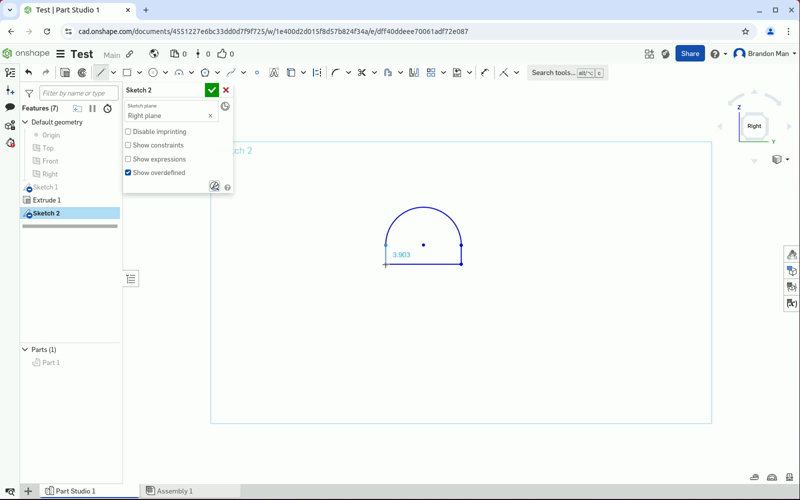
key_up(shift)
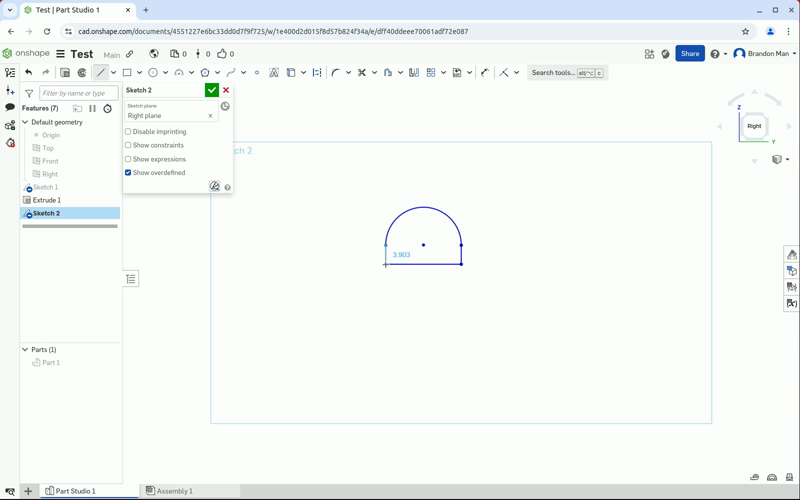
click(385, 264)
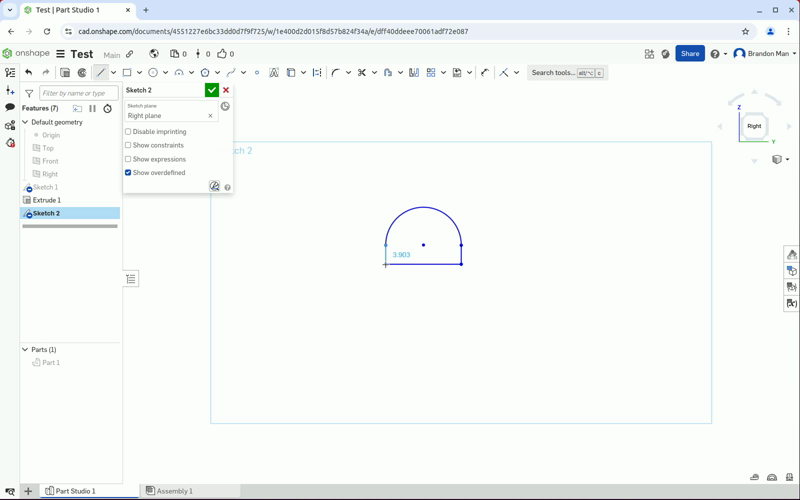
key(esc)
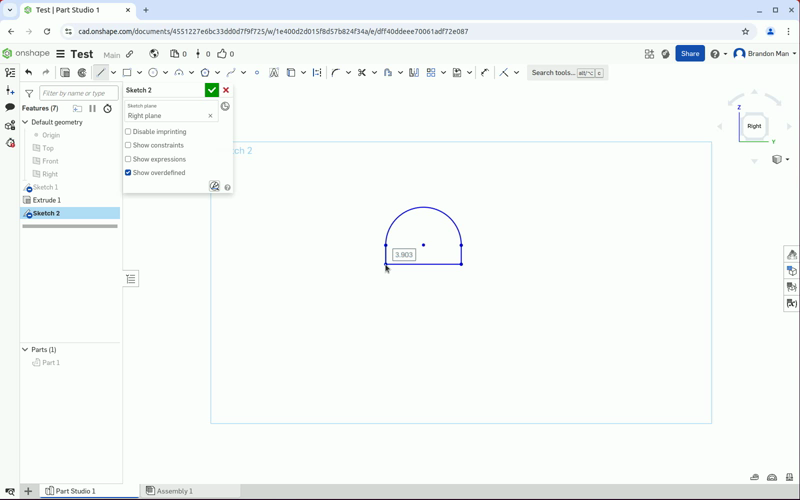
mouse_move(395, 251)
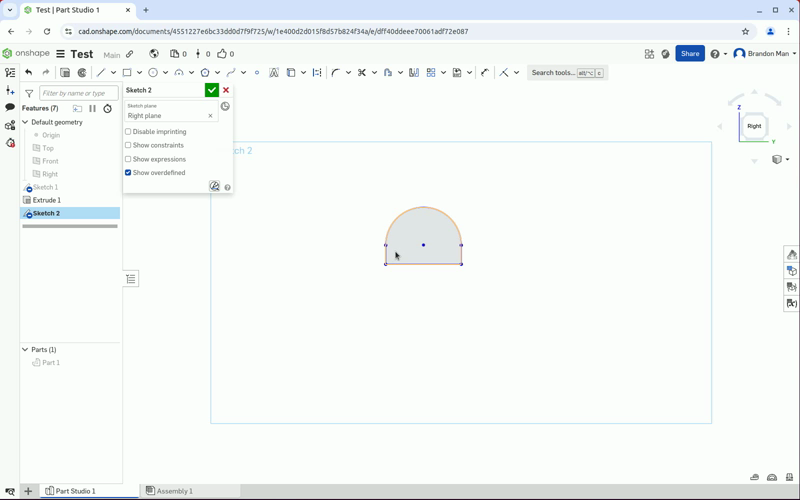
click(395, 251)
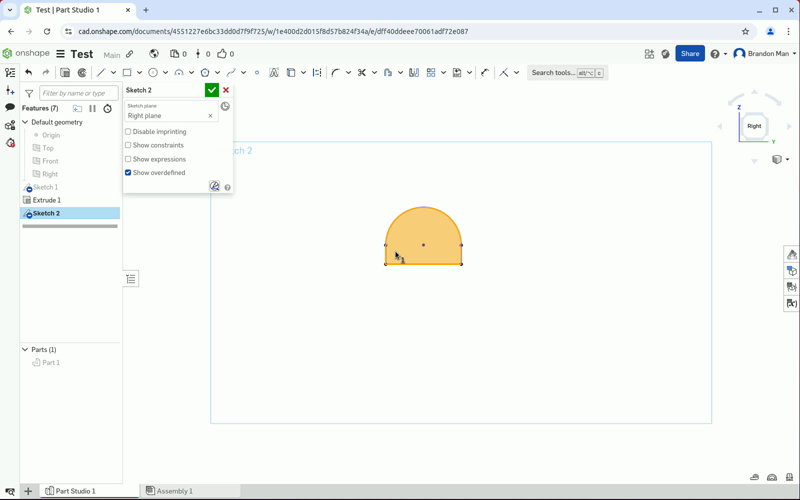
mouse_move(73, 352)
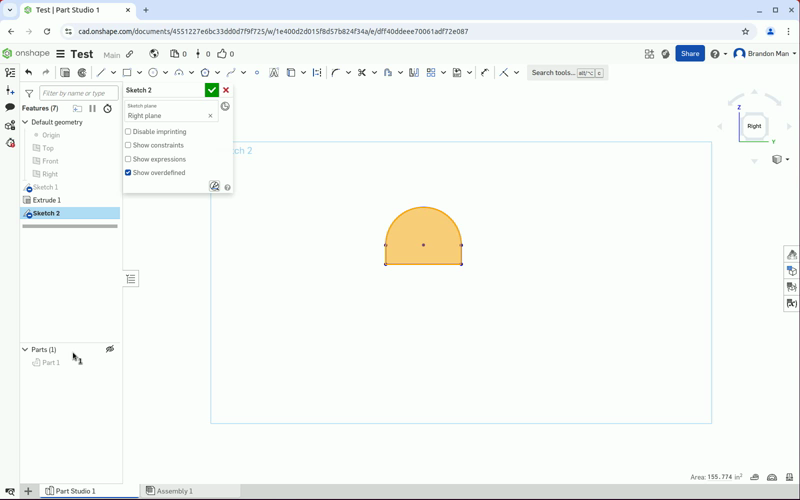
key(shift+y)
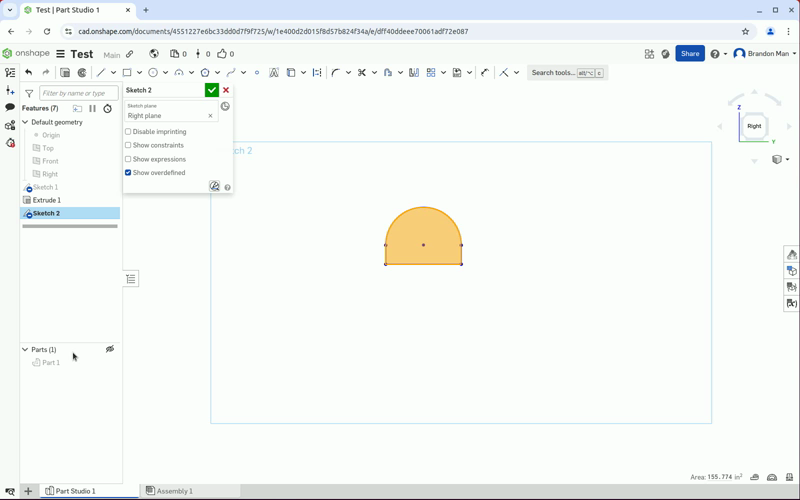
key(shift+e)
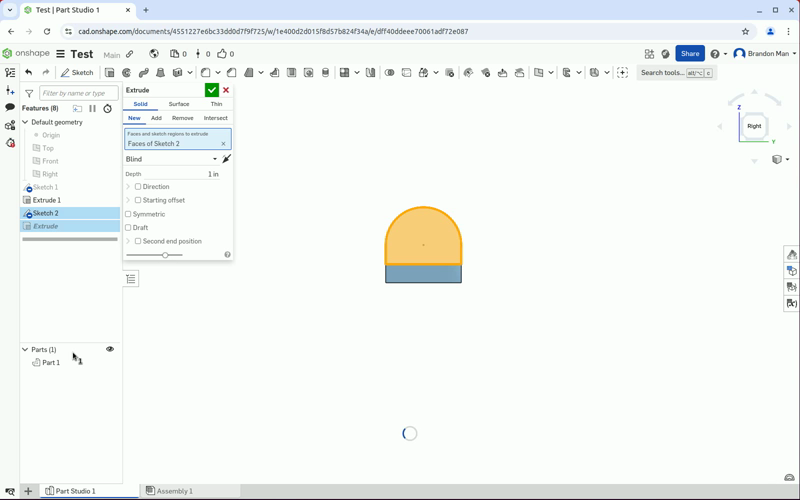
mouse_move(143, 106)
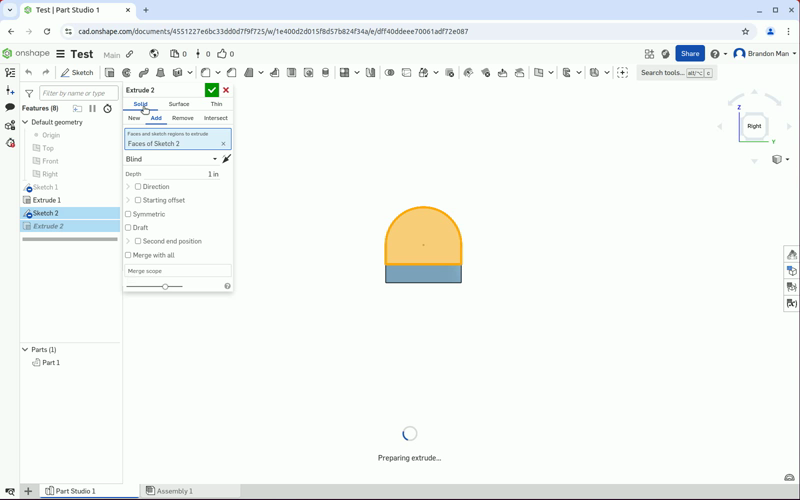
click(143, 106)
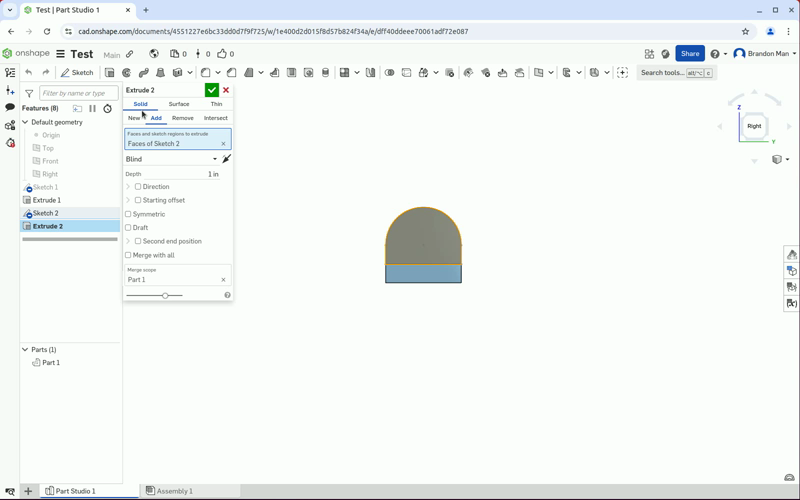
mouse_move(137, 120)
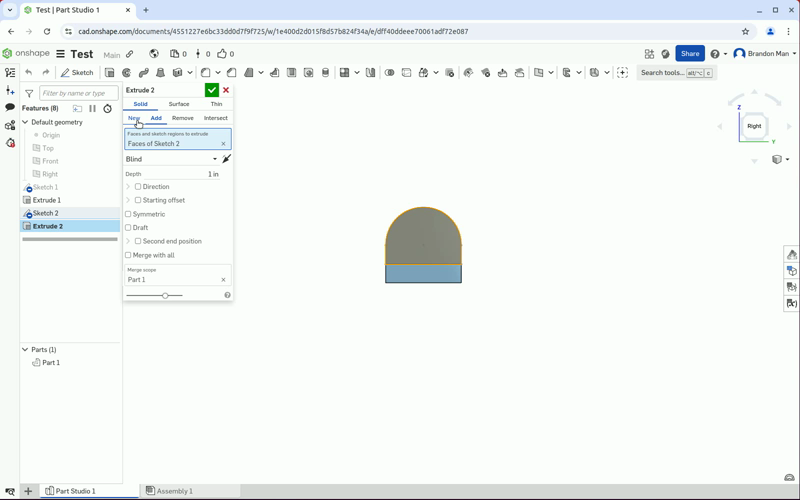
click(137, 120)
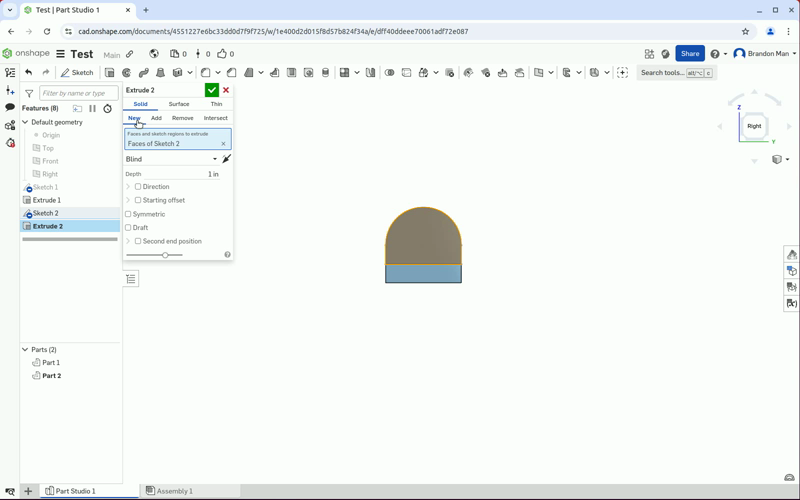
key(tab, 4)
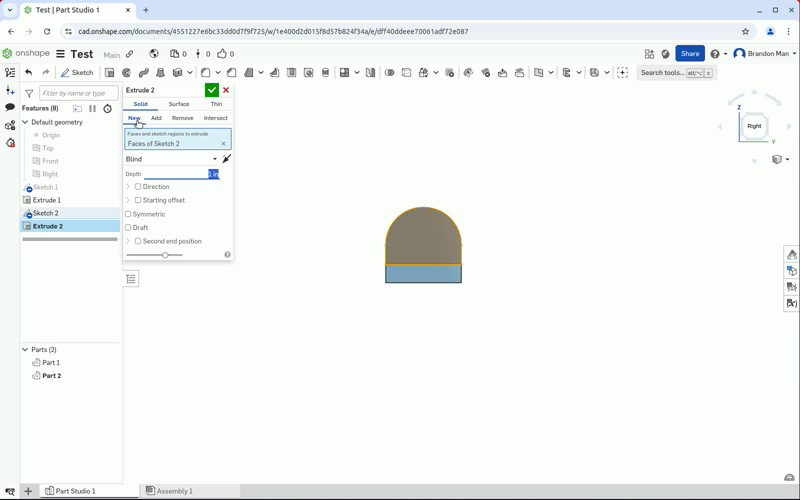
text(7.703)
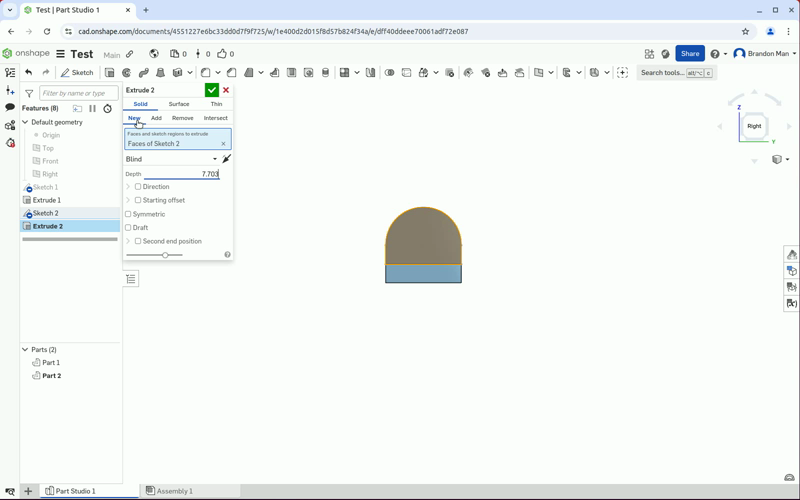
key(enter)
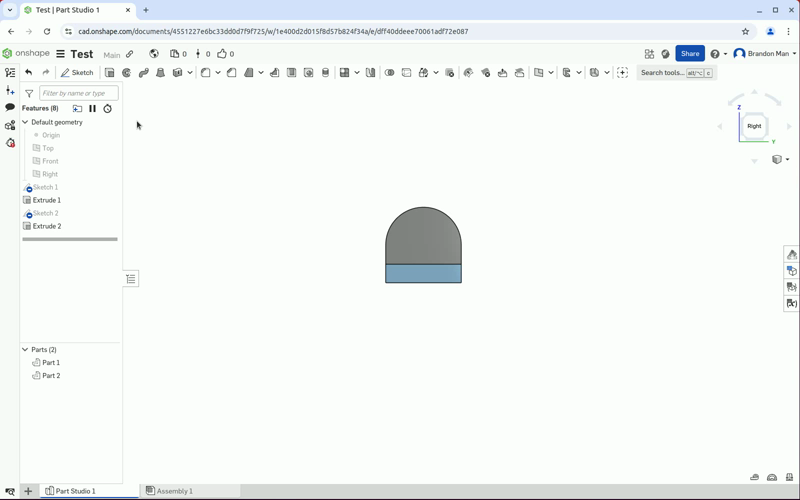
key(shift+h)
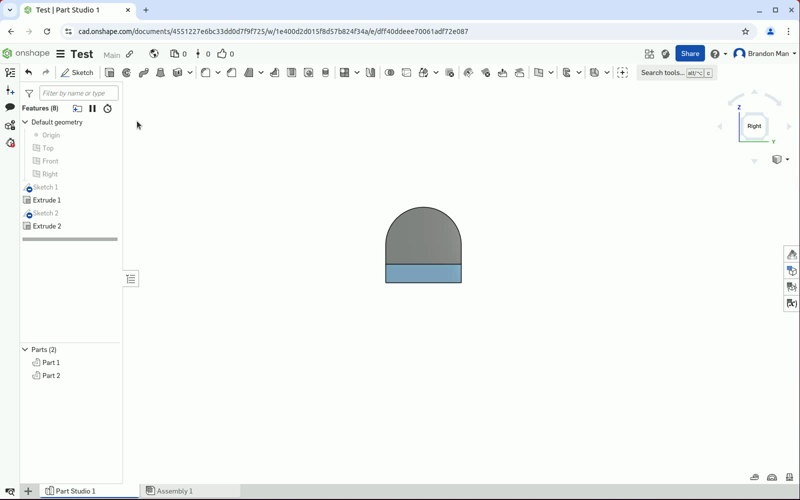
key(shift+h)
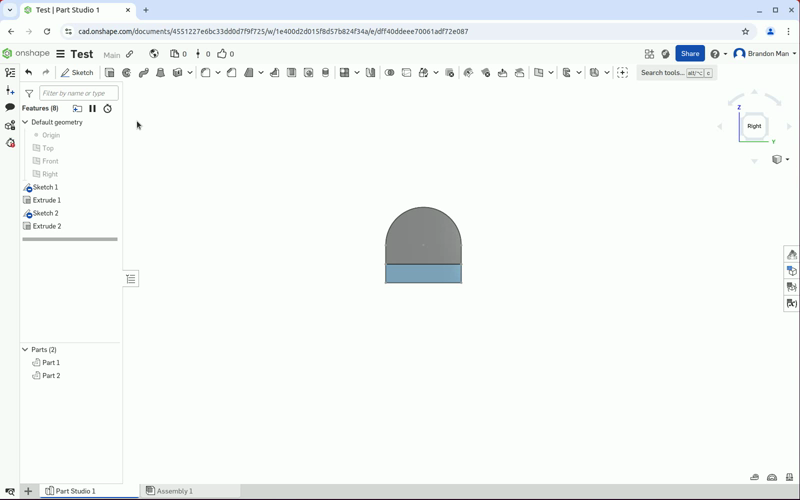
key(shift+7)
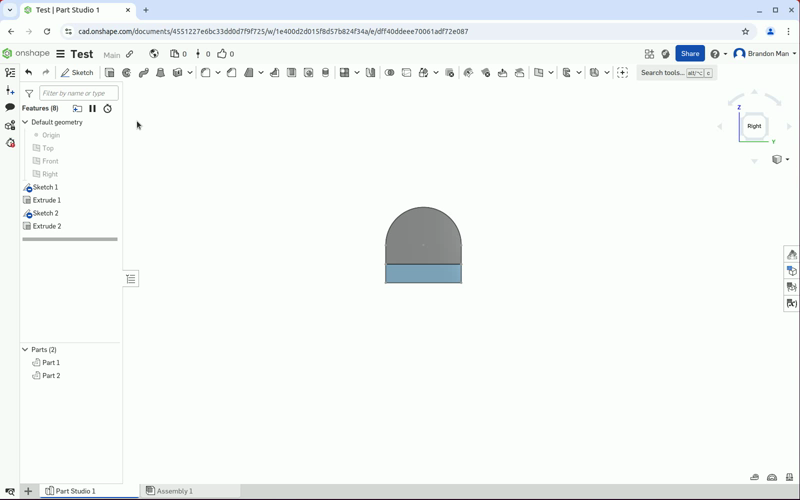
key(right, 2)
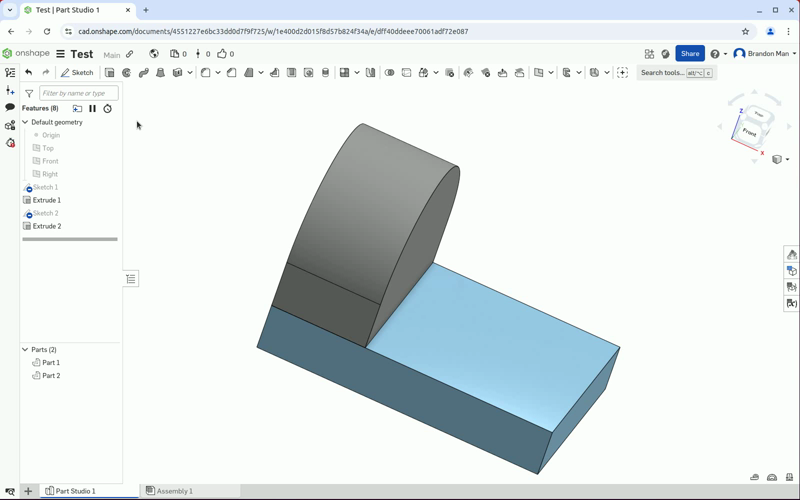
key(down, 2)
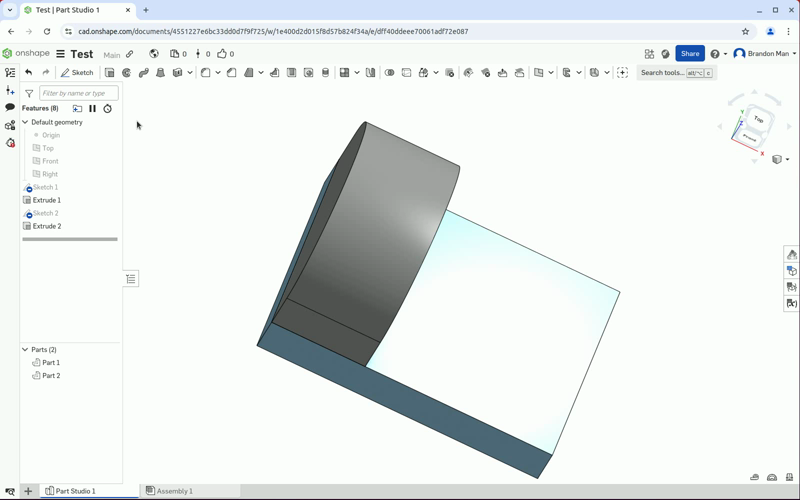
key(up, 2)
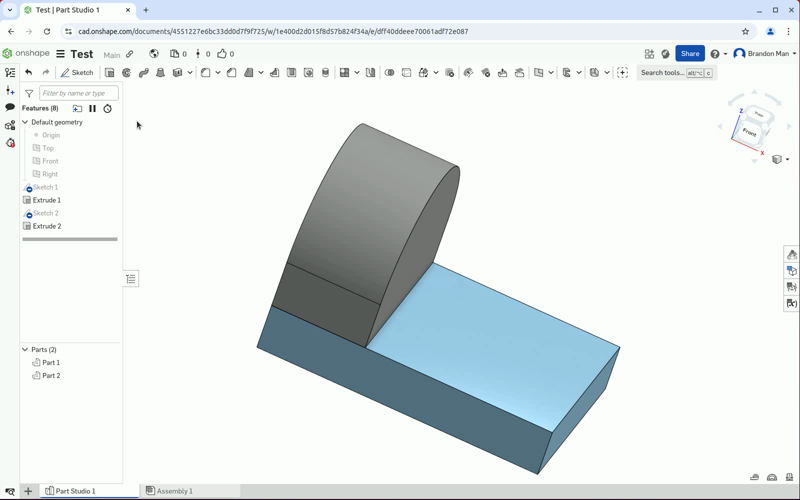
key(left, 2)
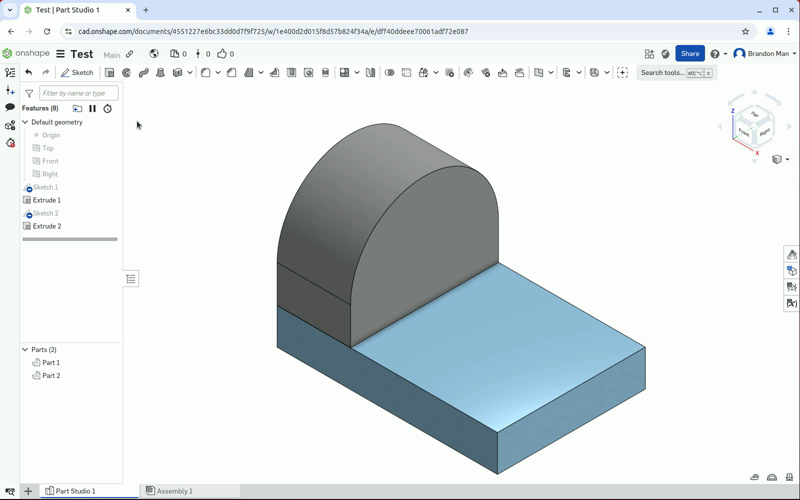
mouse_move(73, 189)
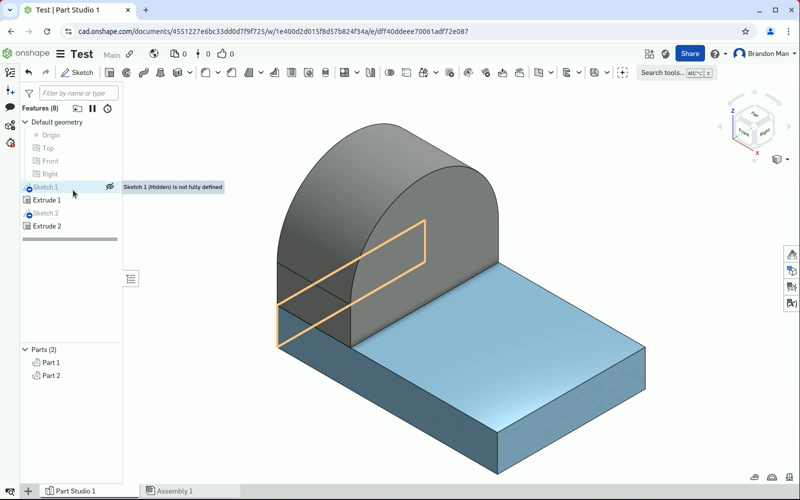
click(73, 189)